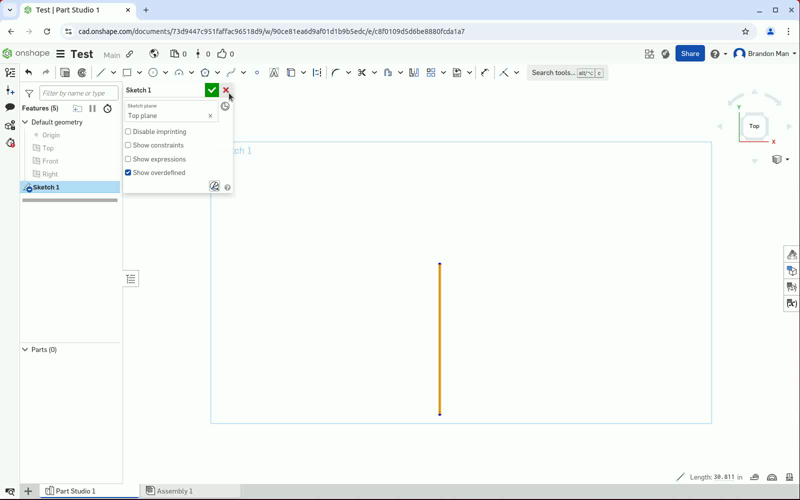
key(shift+h)
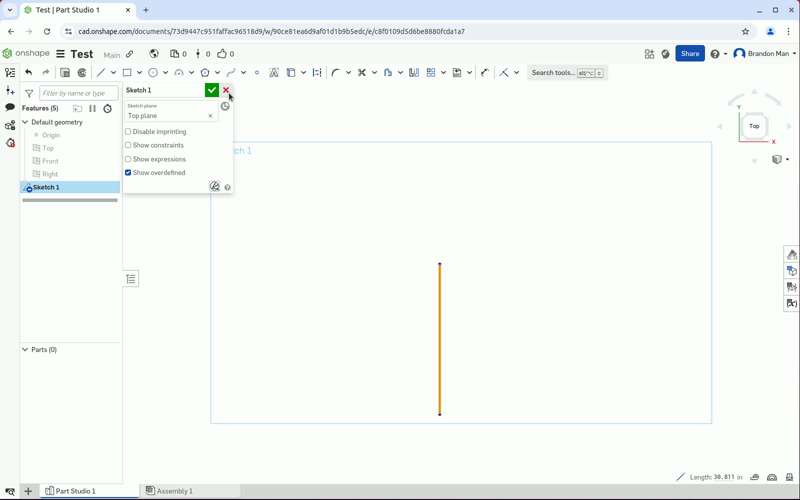
key(shift+s)
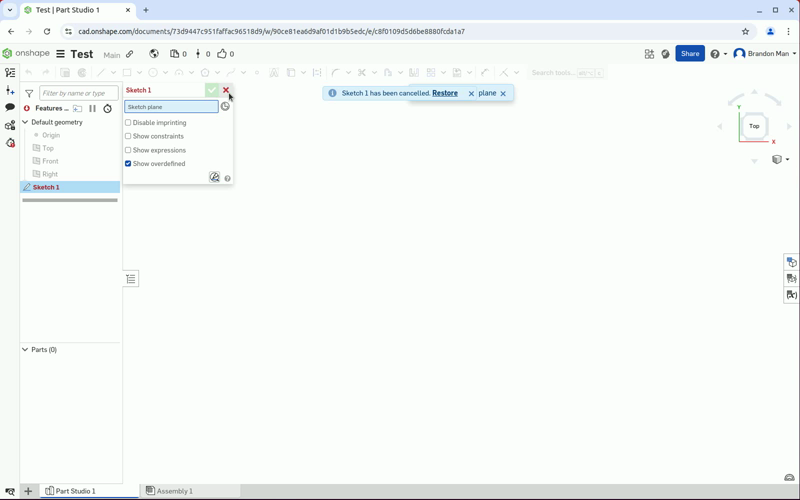
mouse_move(73, 150)
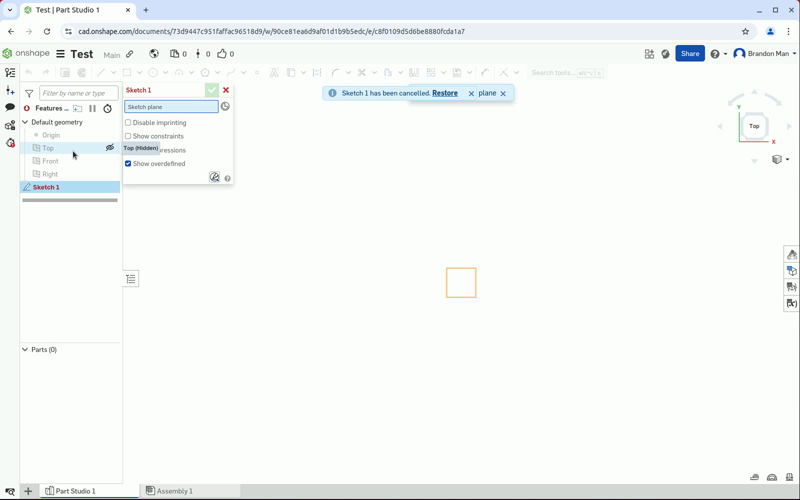
click(73, 150)
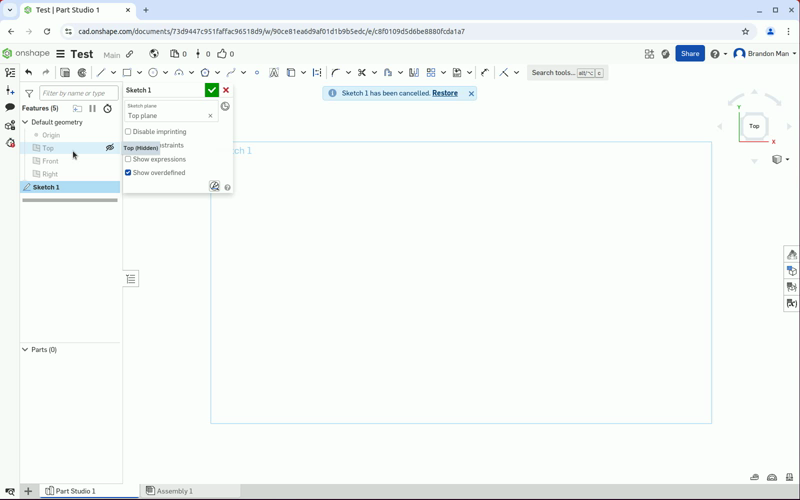
mouse_move(73, 352)
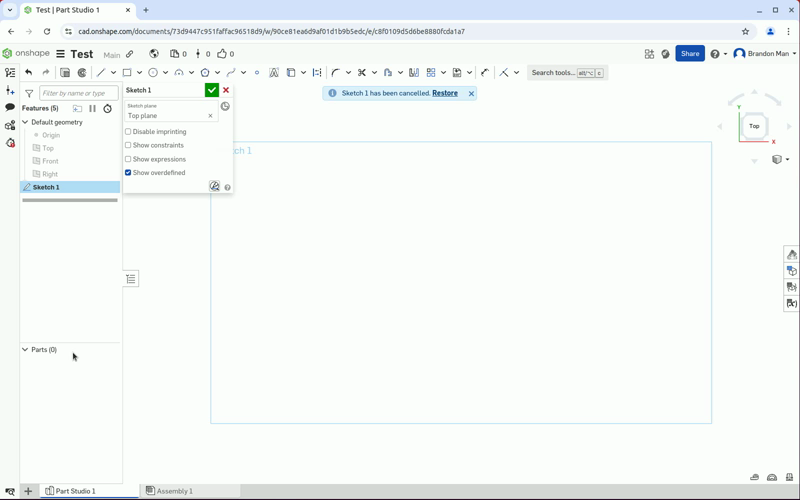
key(y)
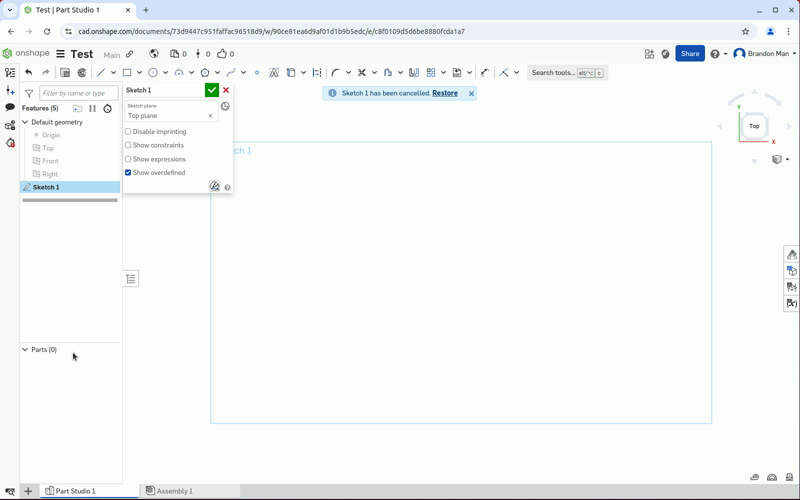
key(l)
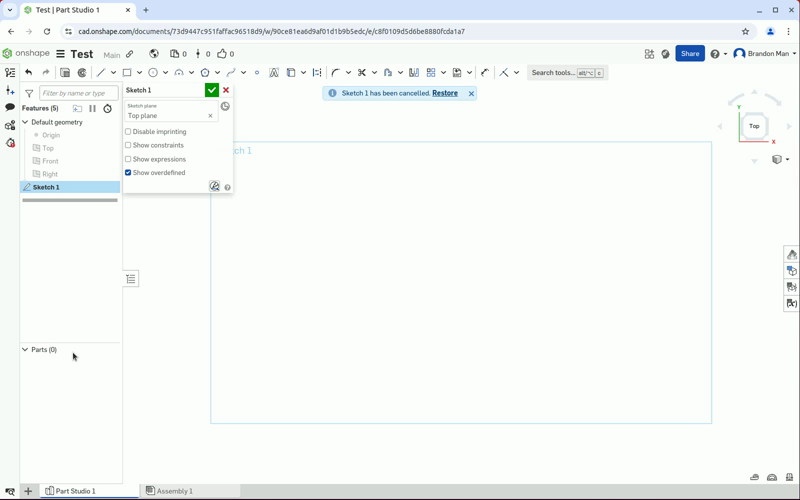
key_down(shift)
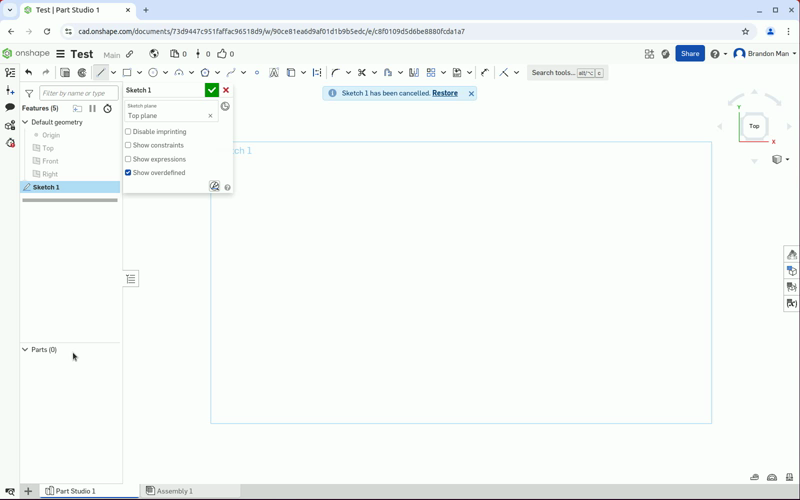
mouse_move(409, 314)
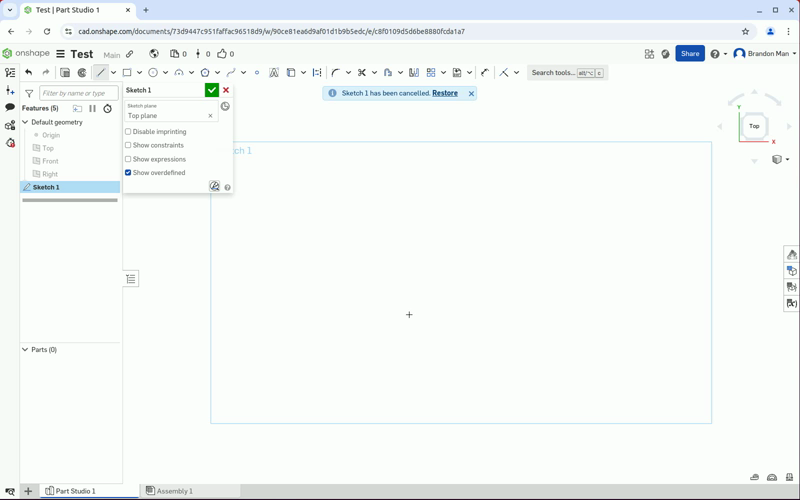
click(409, 314)
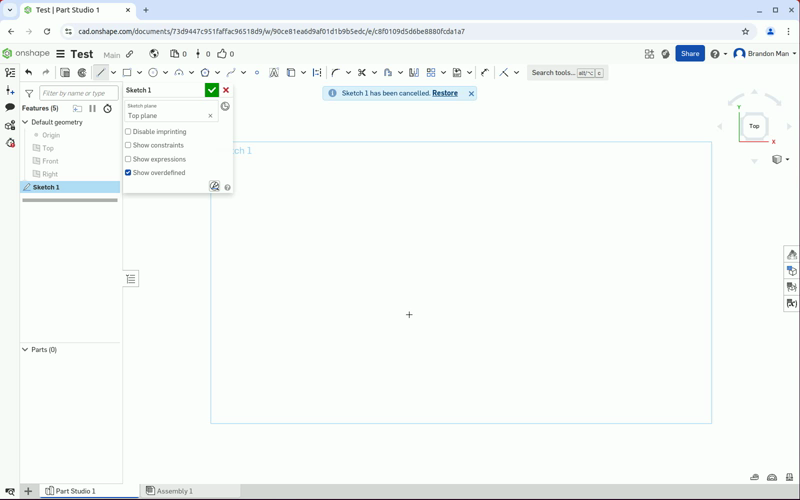
key_up(shift)
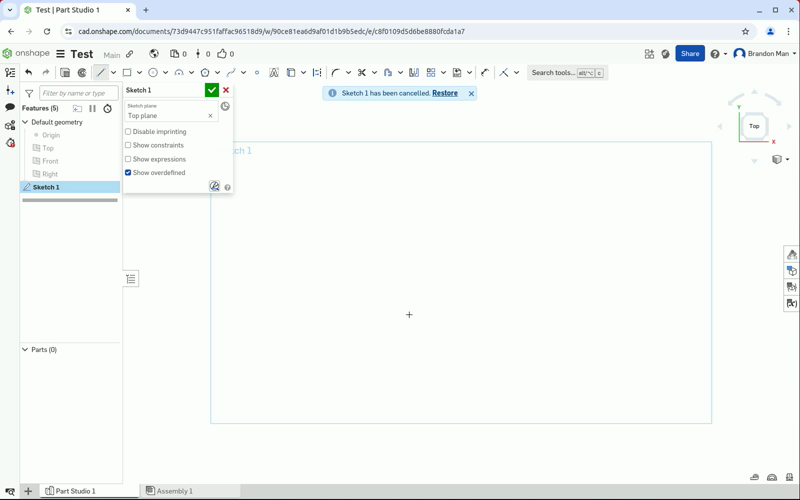
key_down(shift)
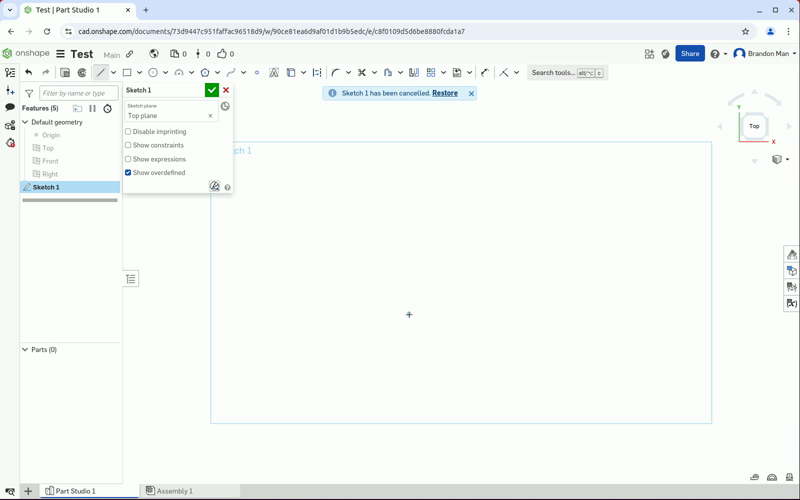
mouse_move(507, 314)
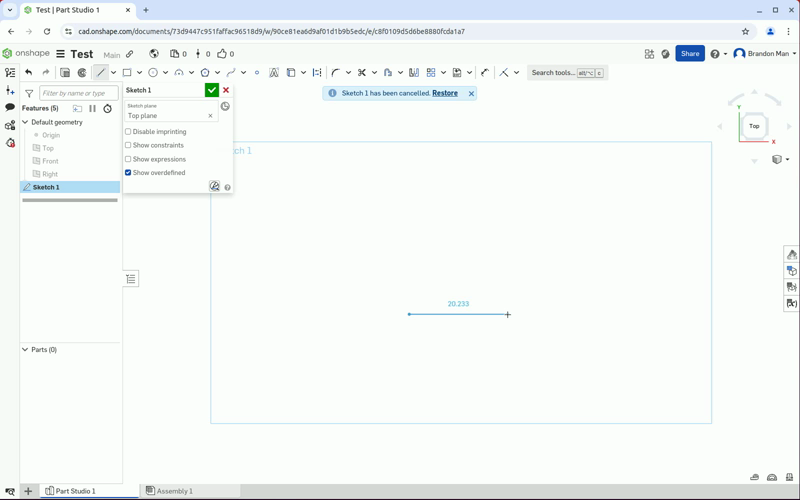
click(507, 314)
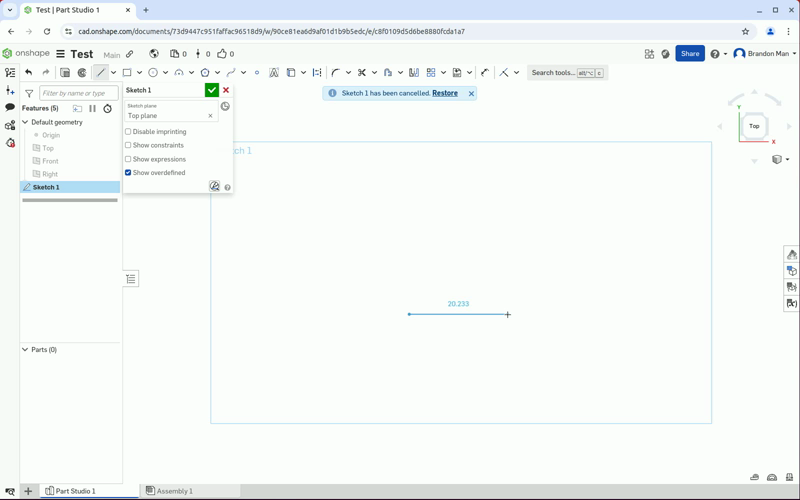
key_up(shift)
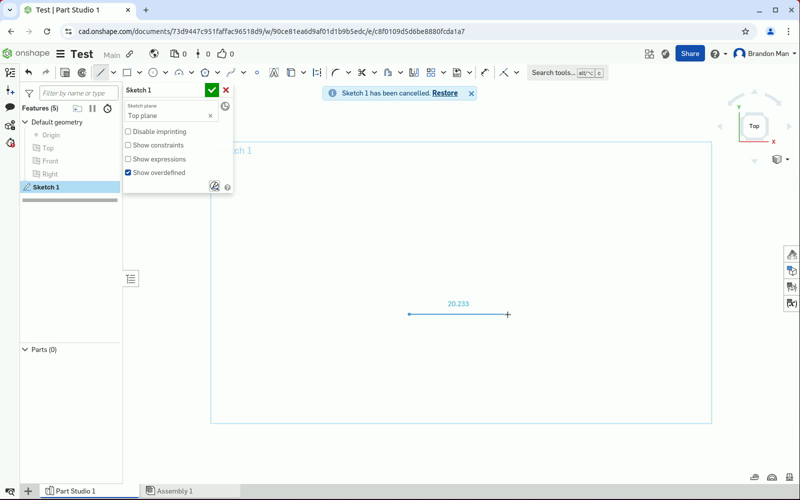
key_down(shift)
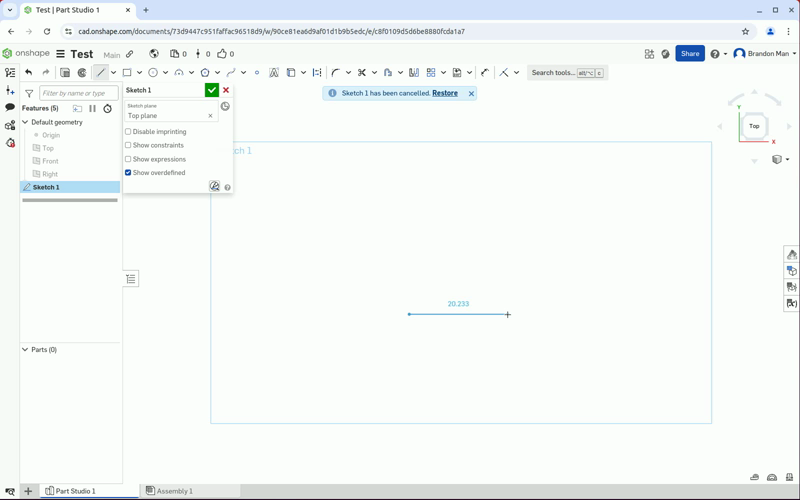
mouse_move(507, 235)
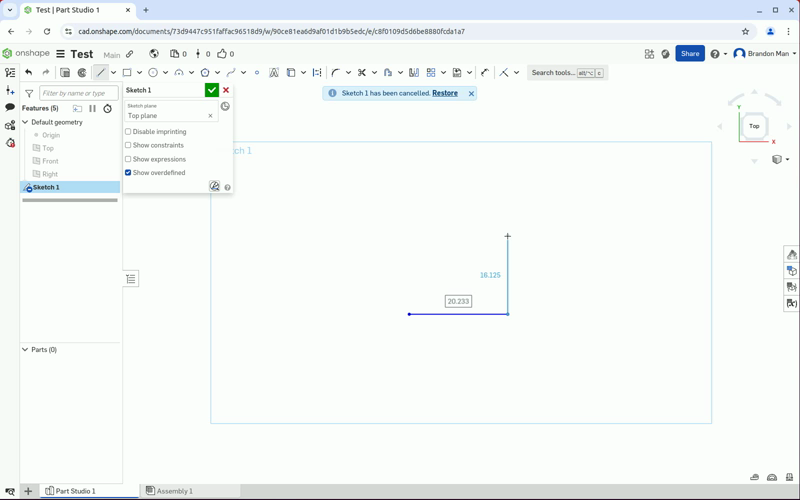
click(507, 235)
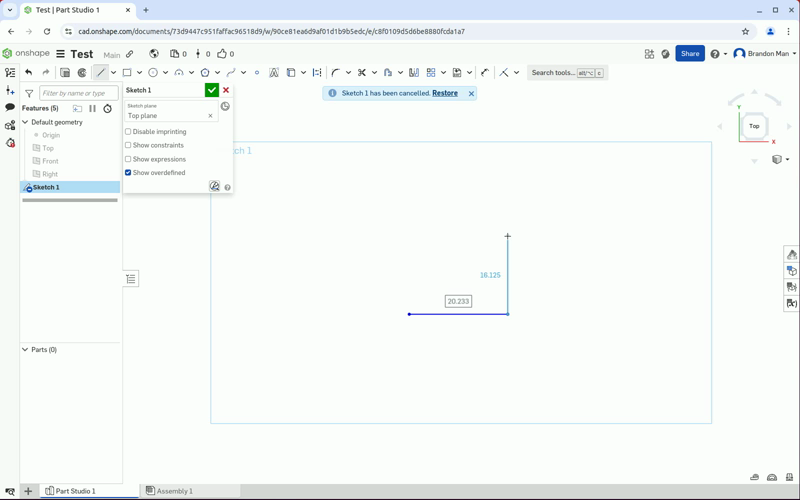
key_up(shift)
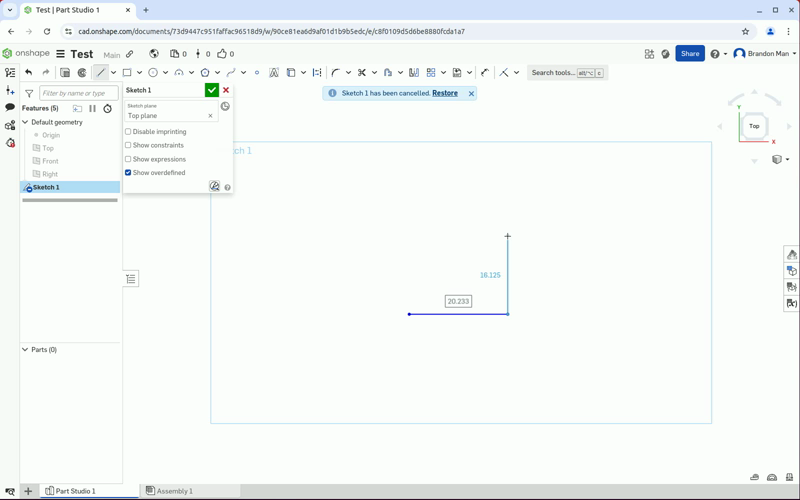
key_down(shift)
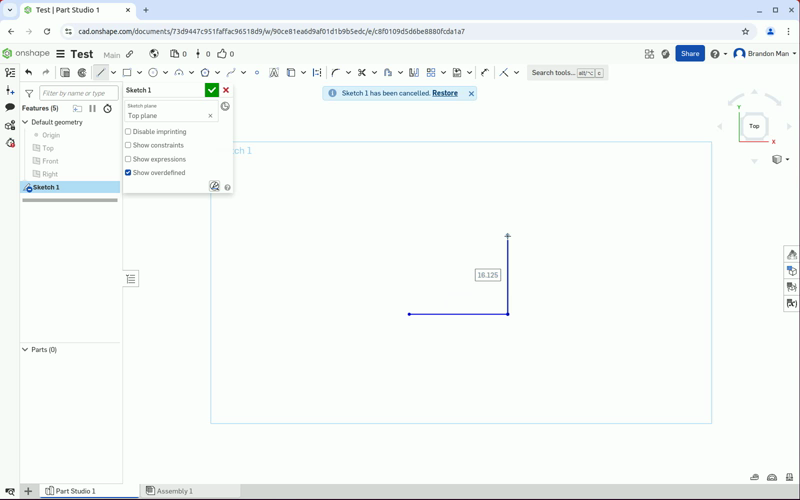
mouse_move(409, 235)
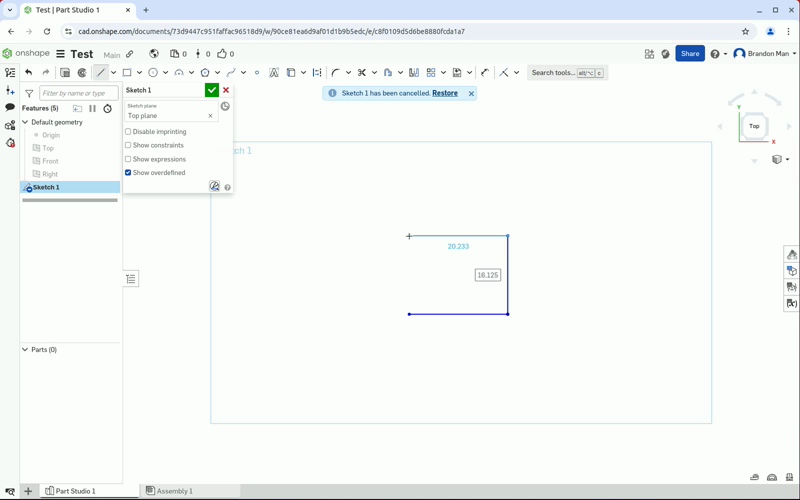
click(409, 235)
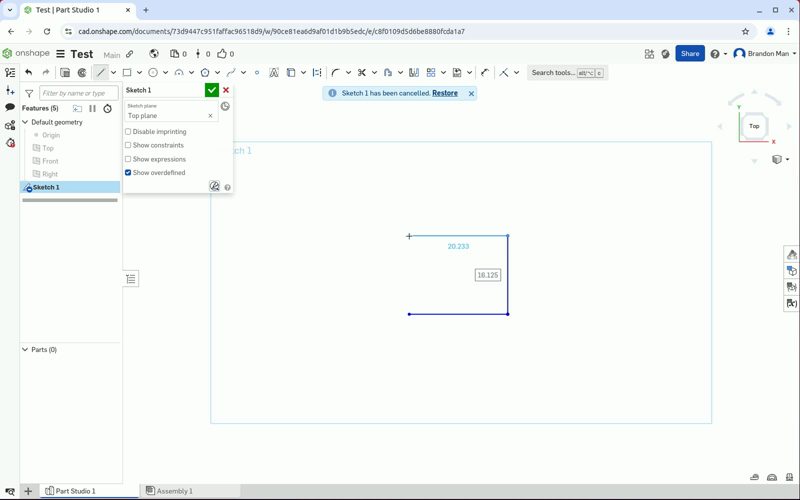
key_up(shift)
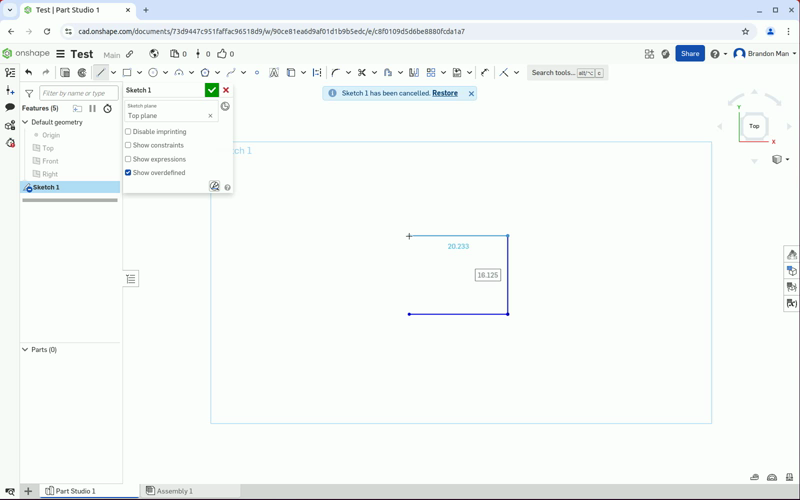
key_down(shift)
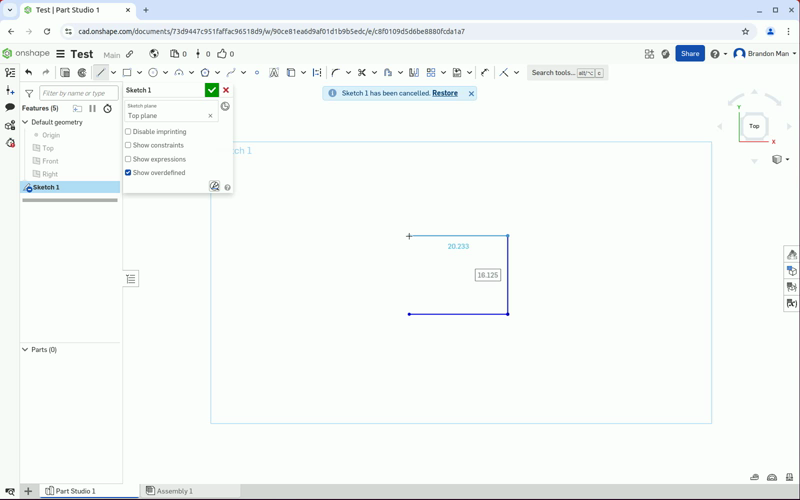
mouse_move(409, 314)
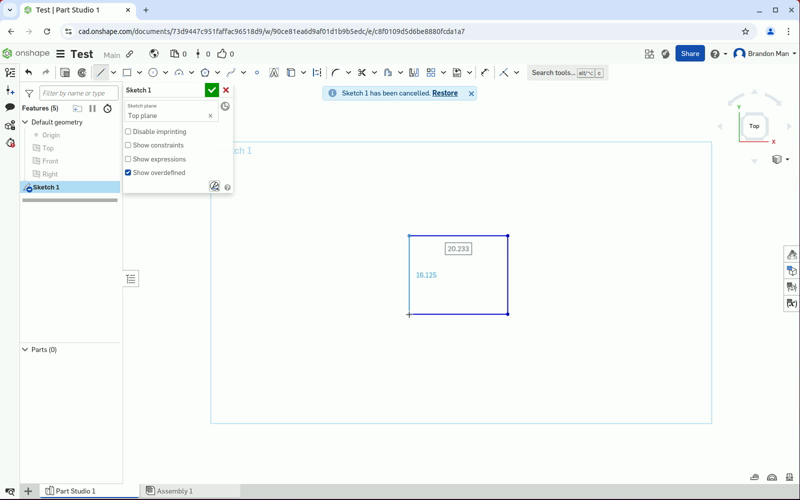
key_up(shift)
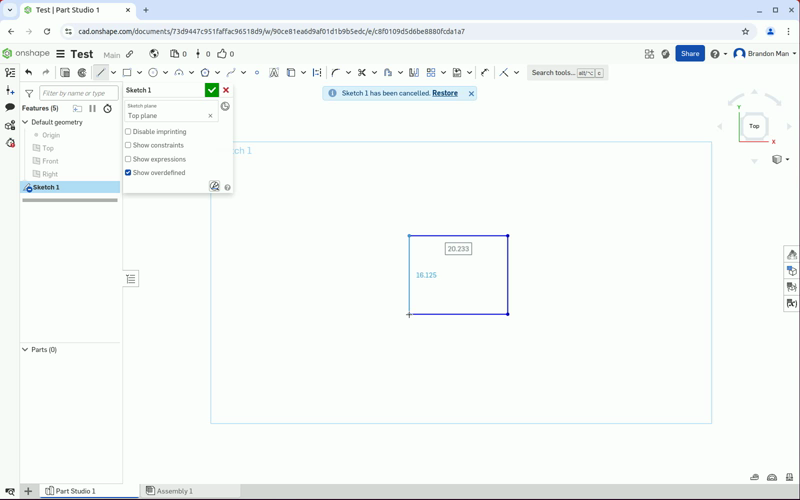
click(409, 314)
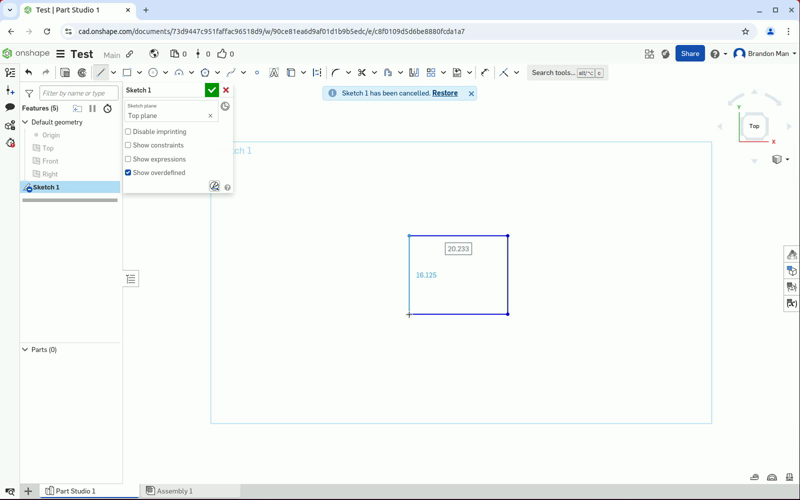
key(esc)
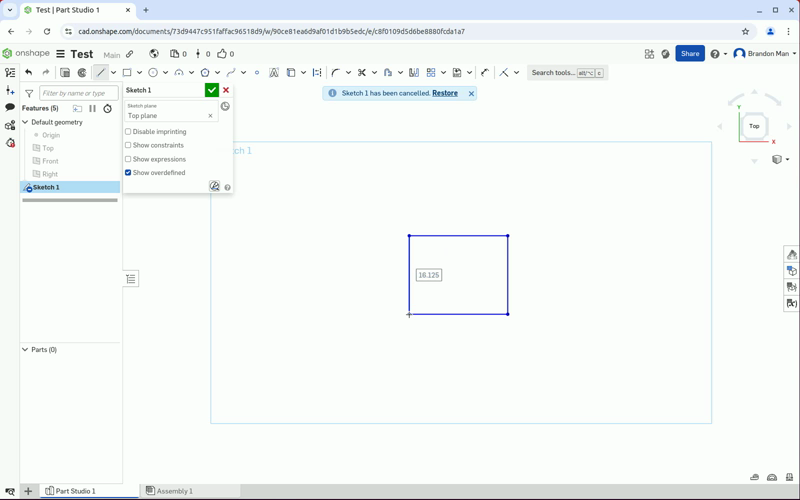
mouse_move(421, 289)
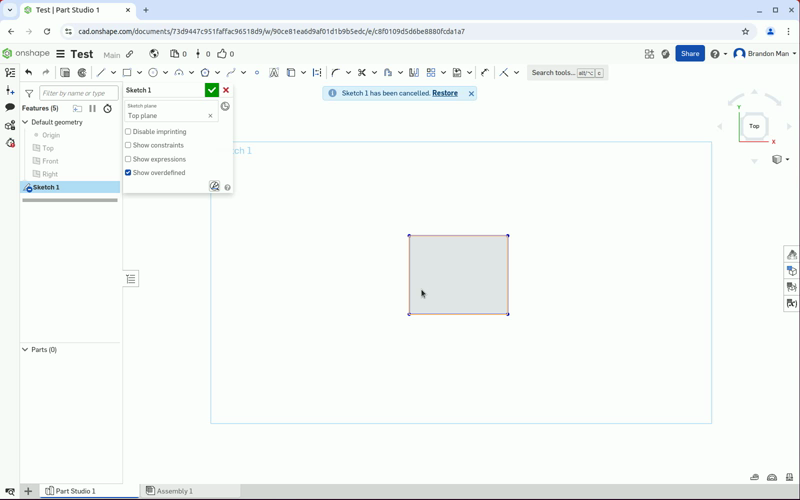
click(421, 289)
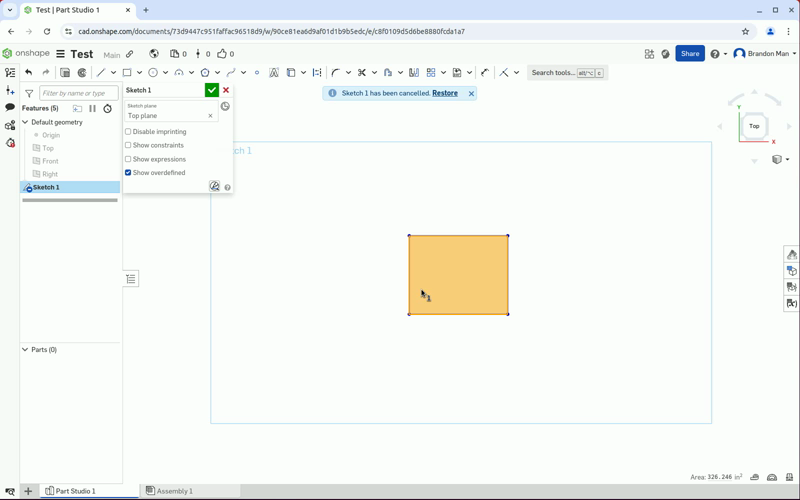
mouse_move(73, 352)
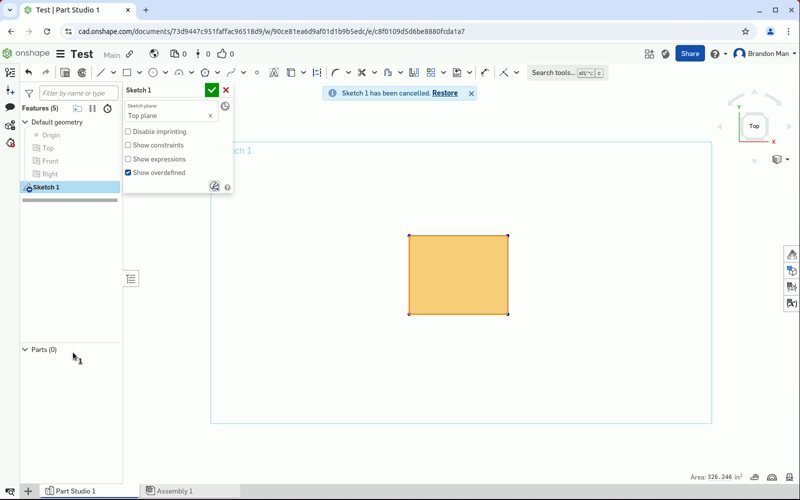
key(shift+y)
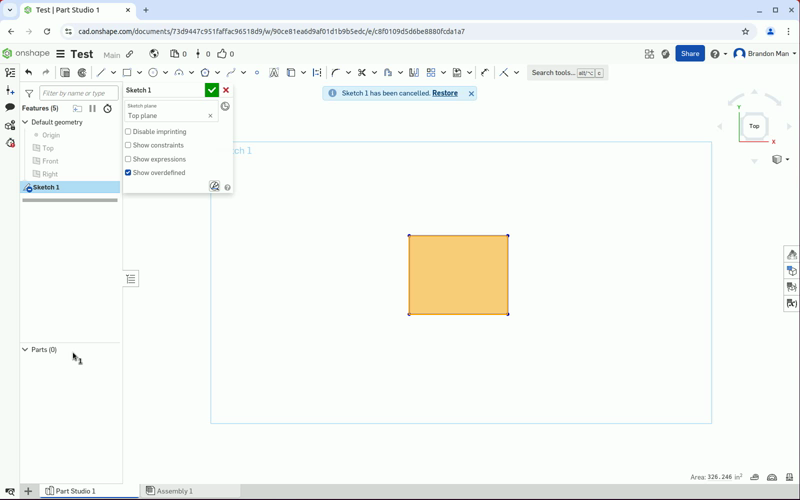
key(shift+e)
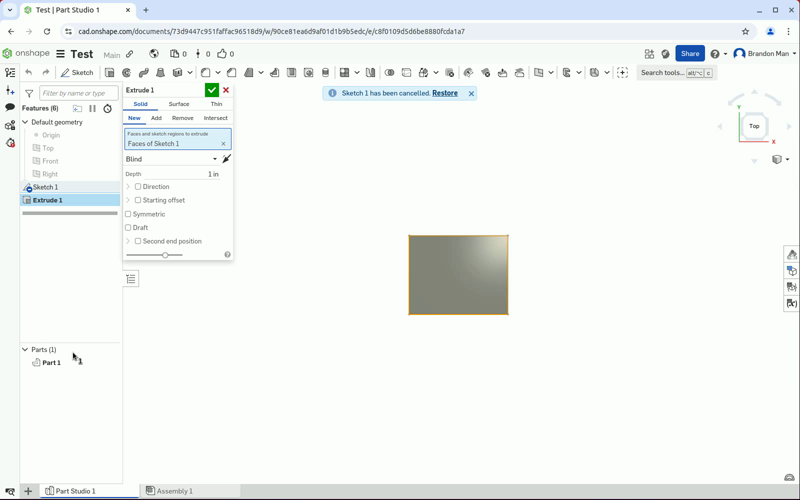
mouse_move(143, 106)
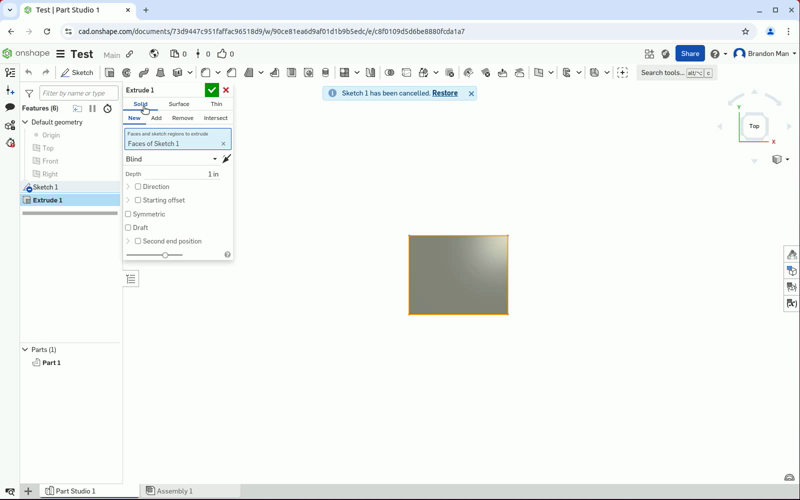
click(143, 106)
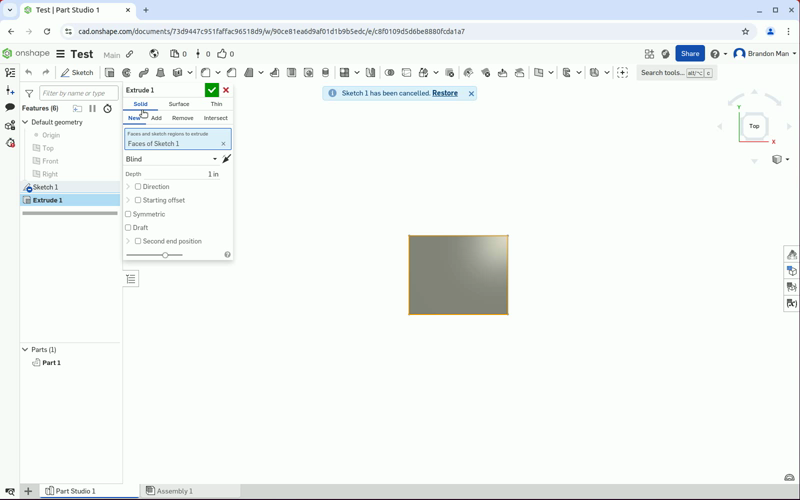
mouse_move(137, 120)
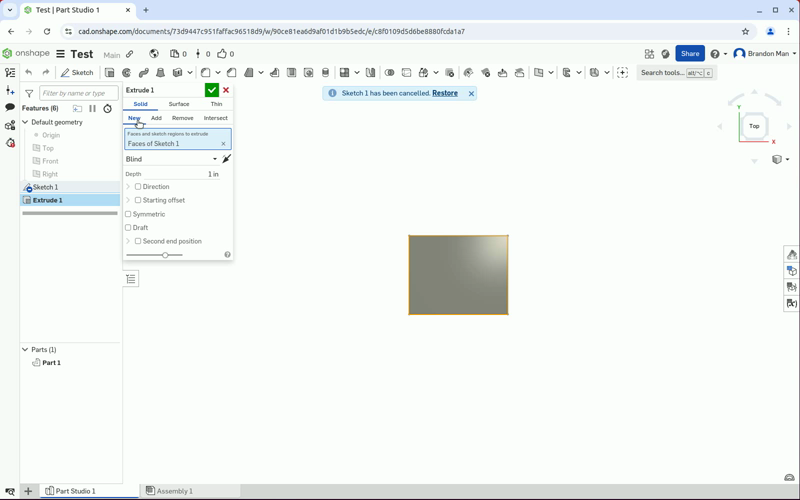
click(137, 120)
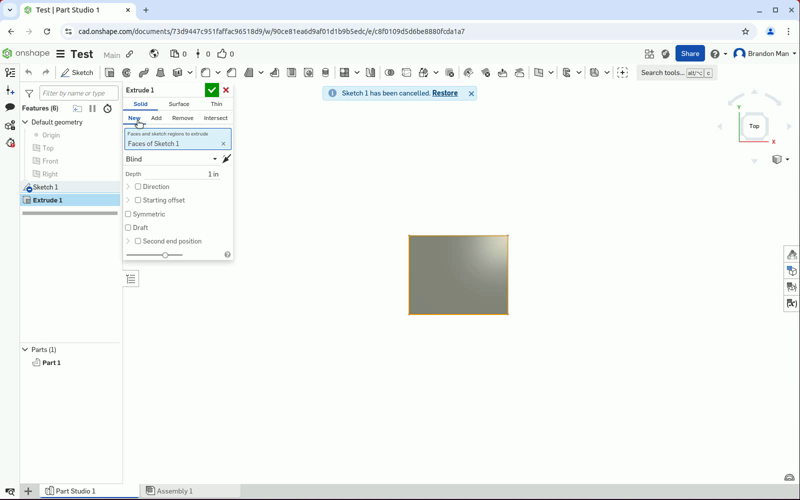
key(tab, 4)
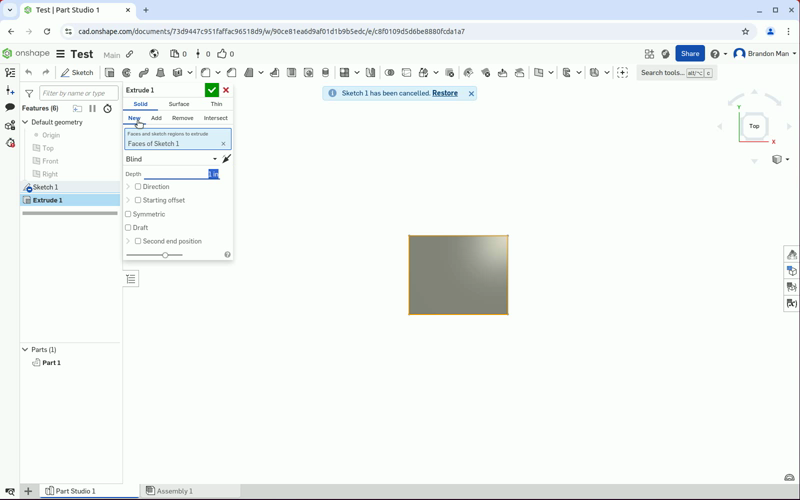
text(8.184)
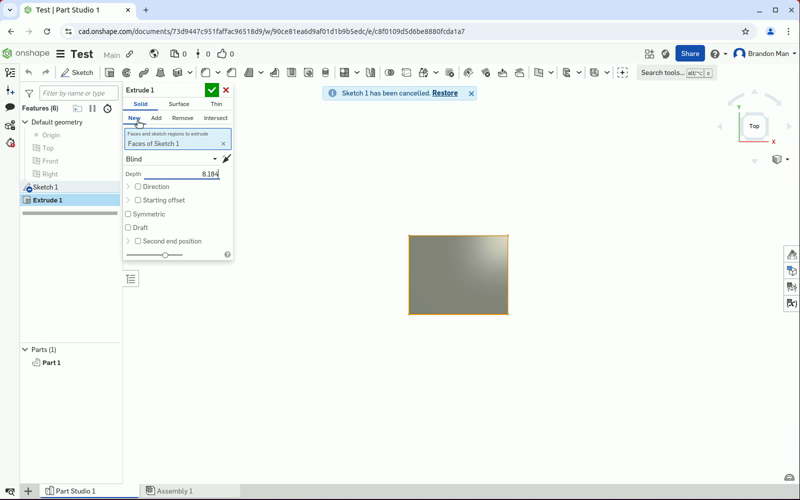
key(enter)
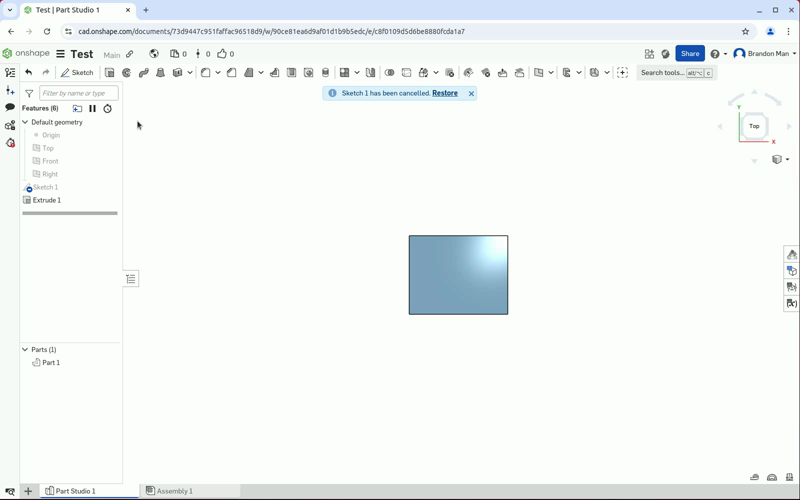
key(shift+h)
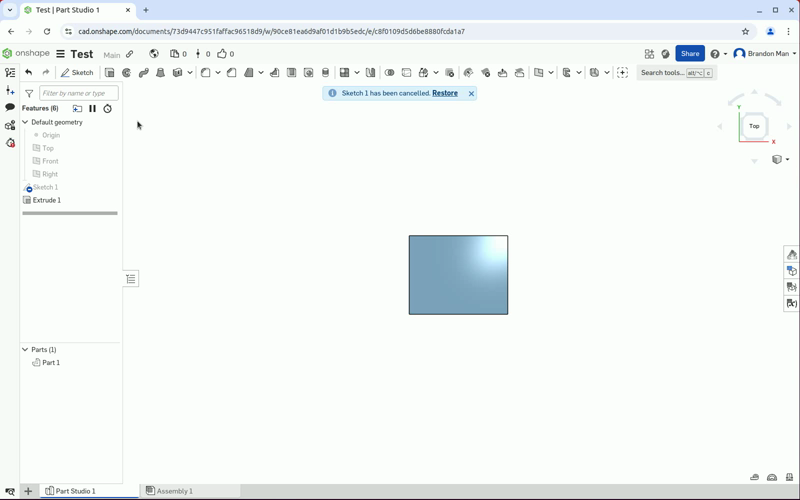
key(shift+h)
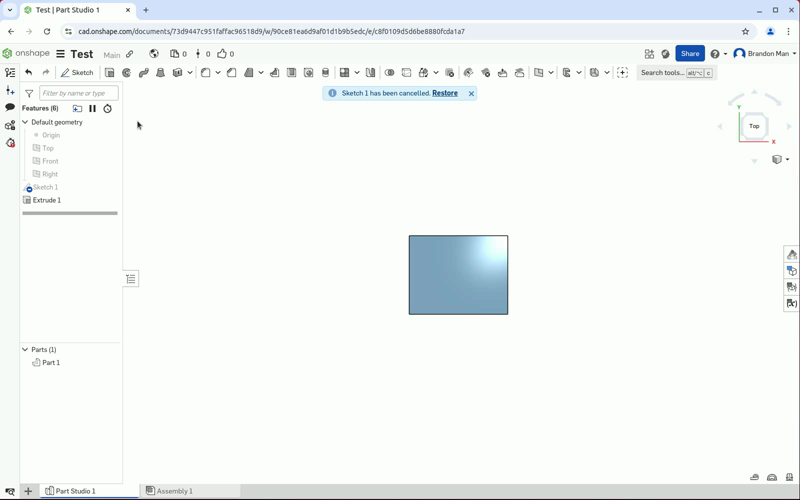
mouse_move(73, 189)
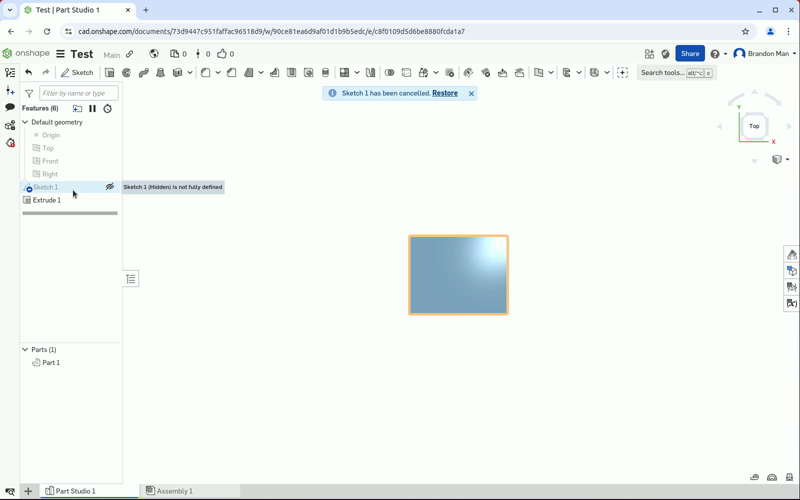
click(73, 189)
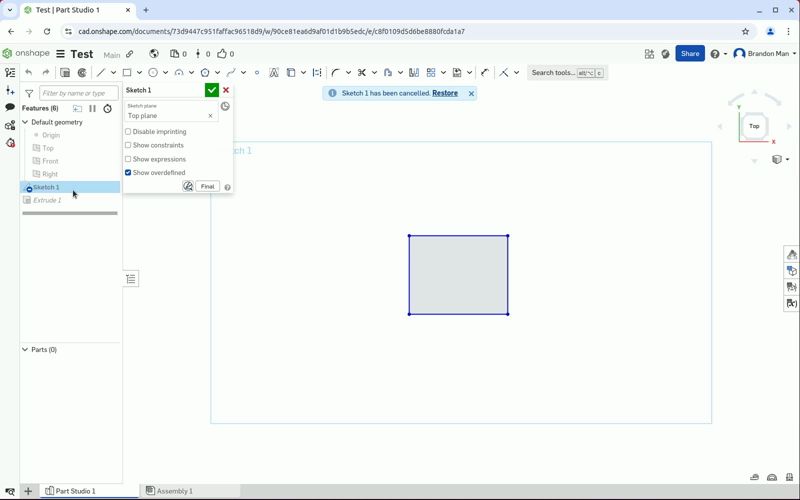
mouse_move(229, 92)
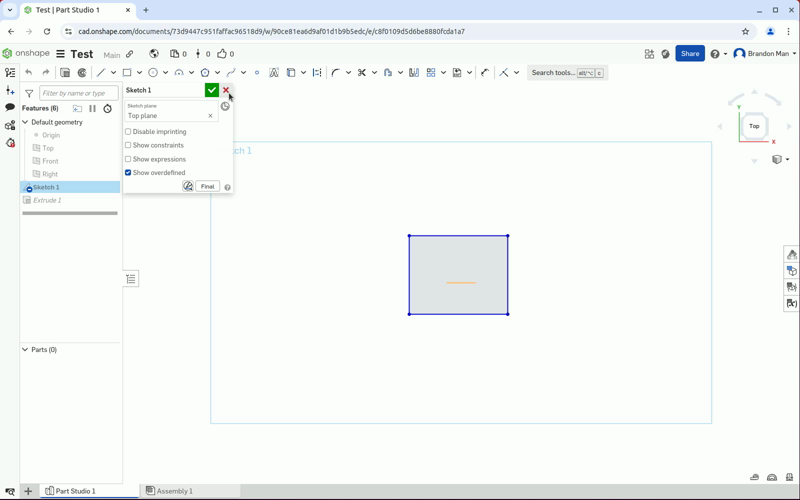
click(229, 92)
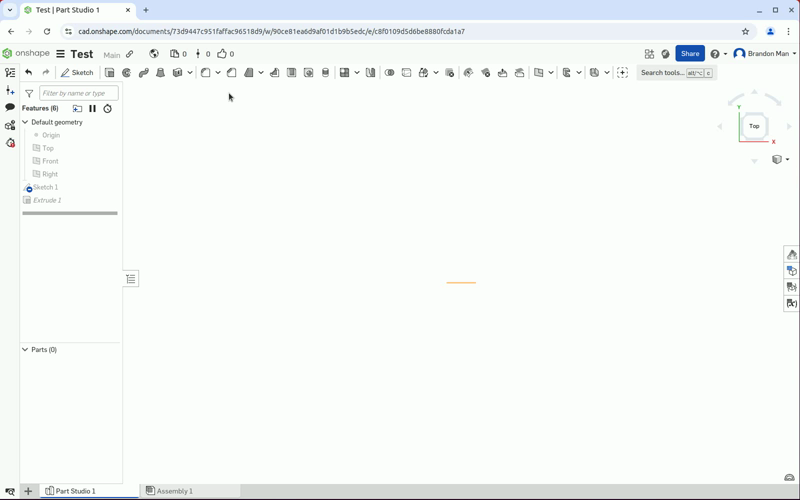
mouse_move(73, 352)
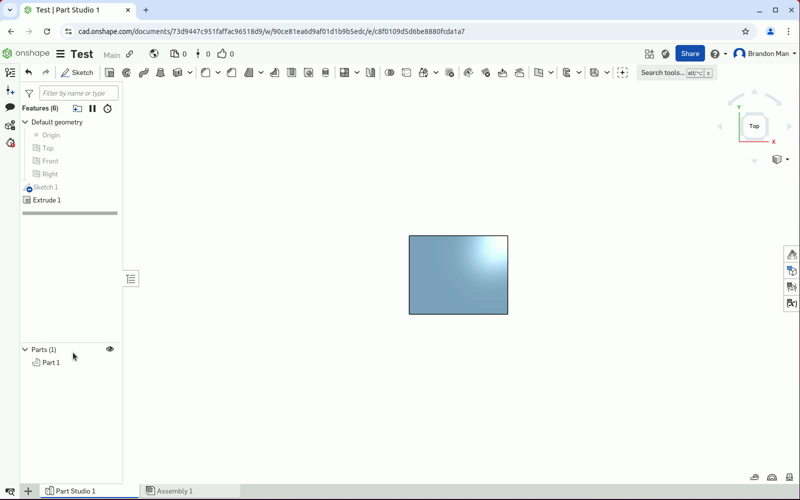
key(y)
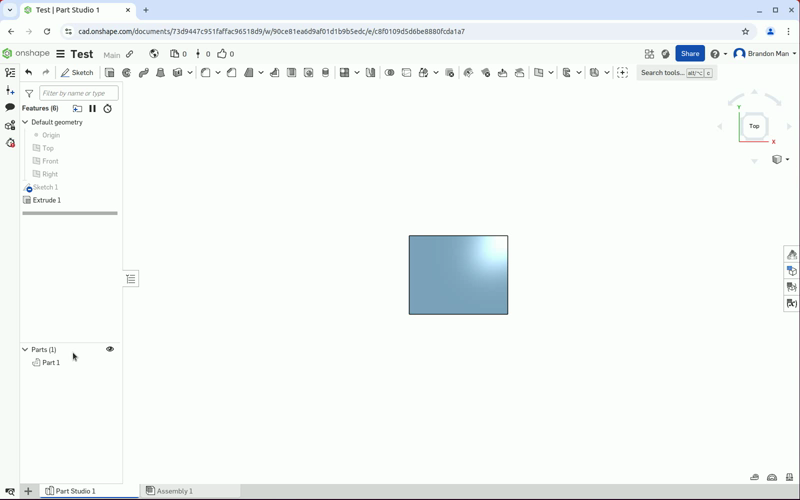
key(shift+p)
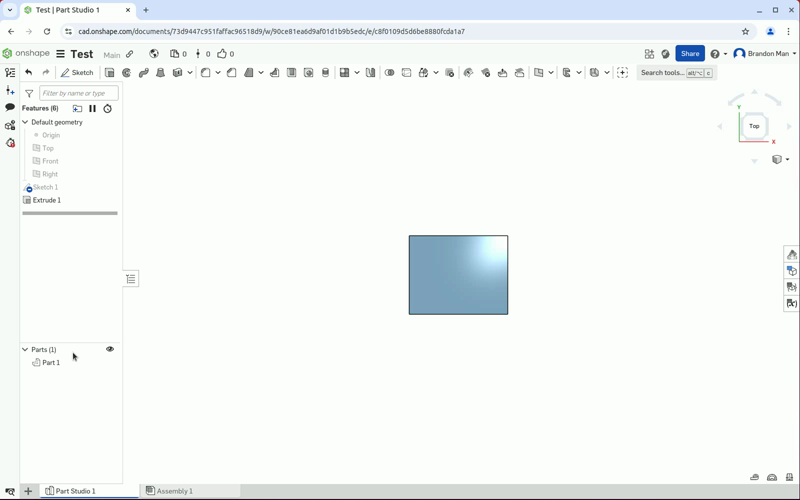
key(space)
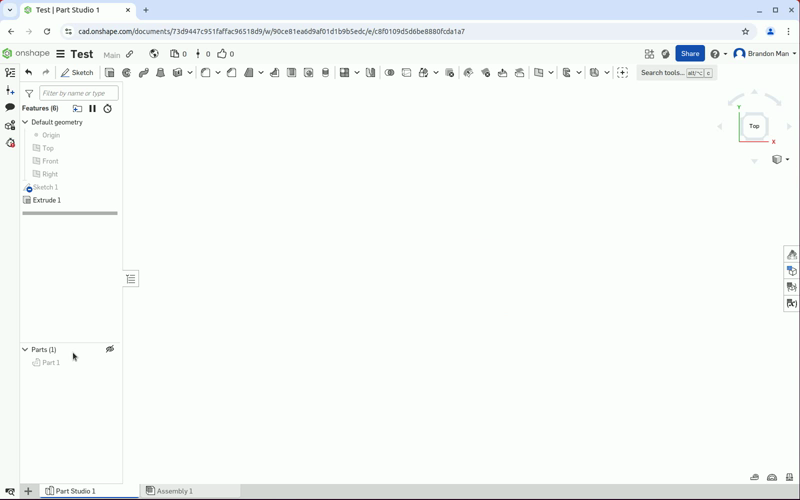
key_down(shift)
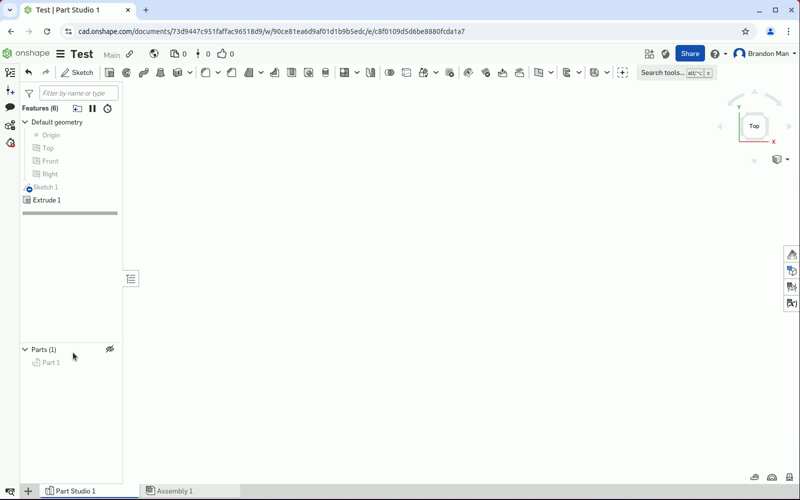
key(up)
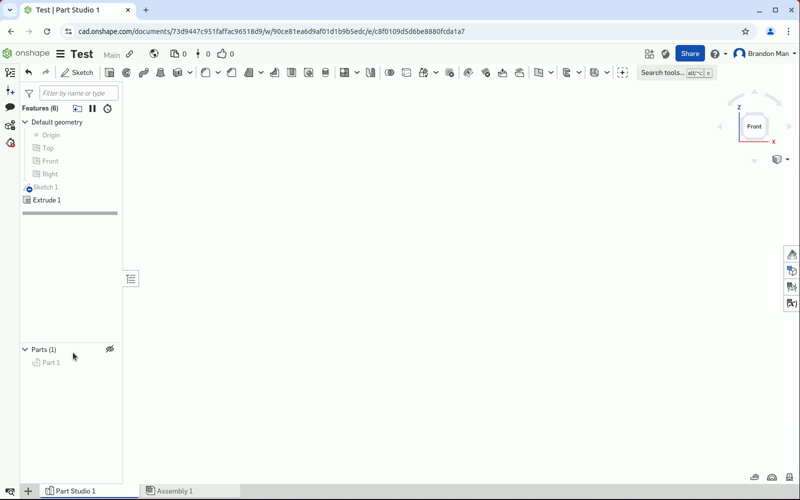
key_up(shift)
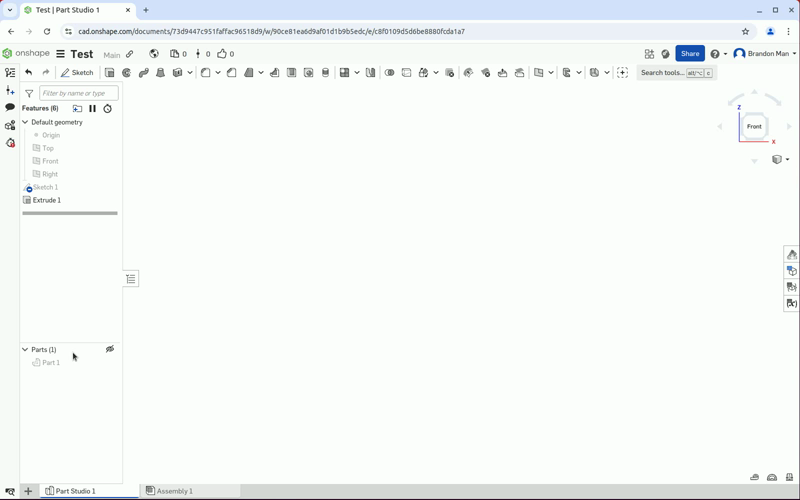
key(space)
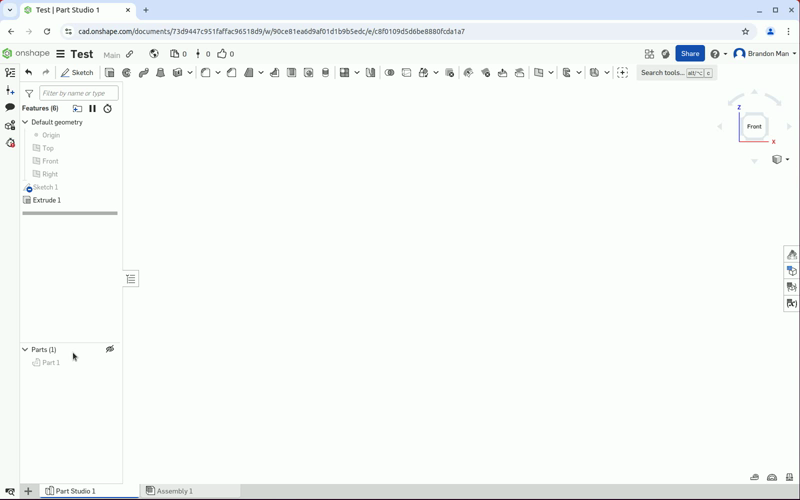
key_down(shift)
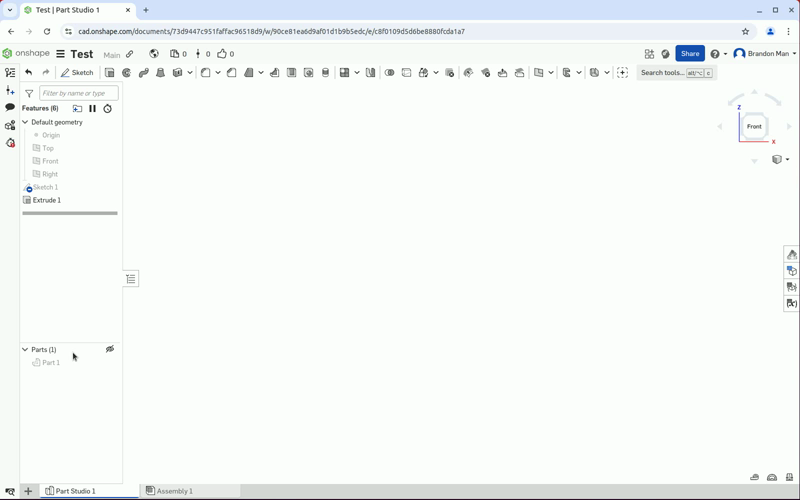
key(left)
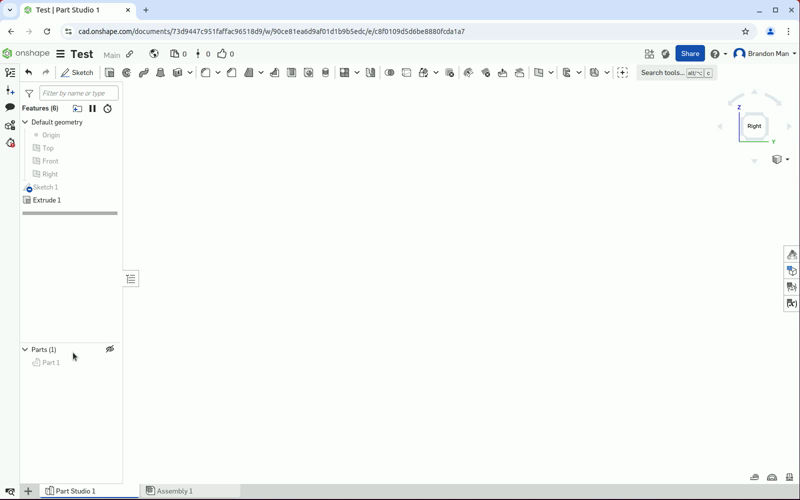
key_up(shift)
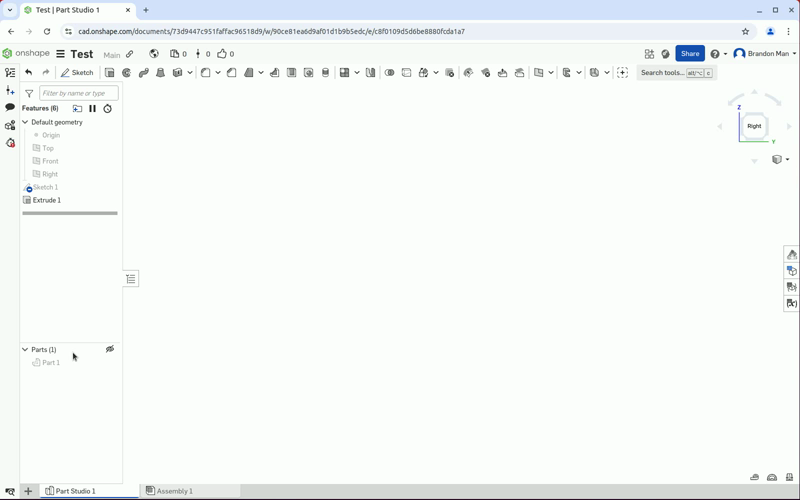
mouse_move(73, 352)
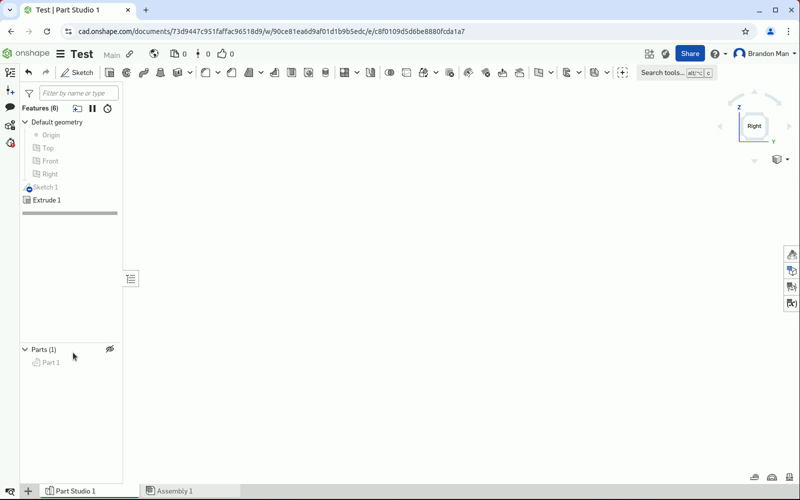
key(shift+y)
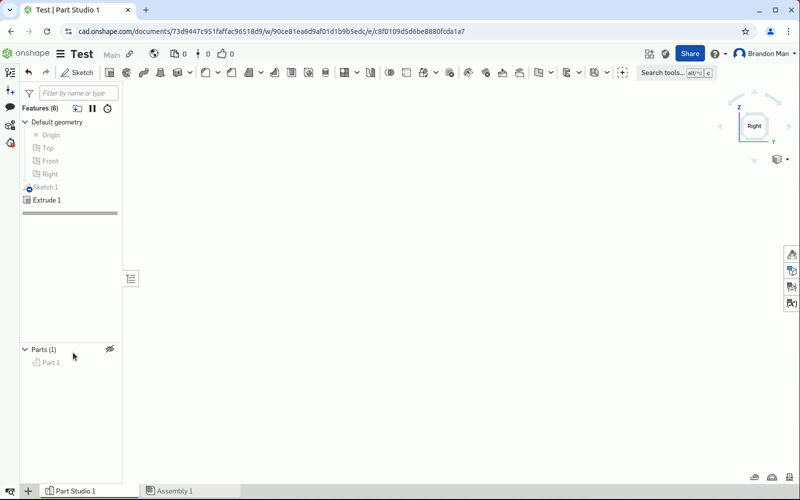
key(shift+s)
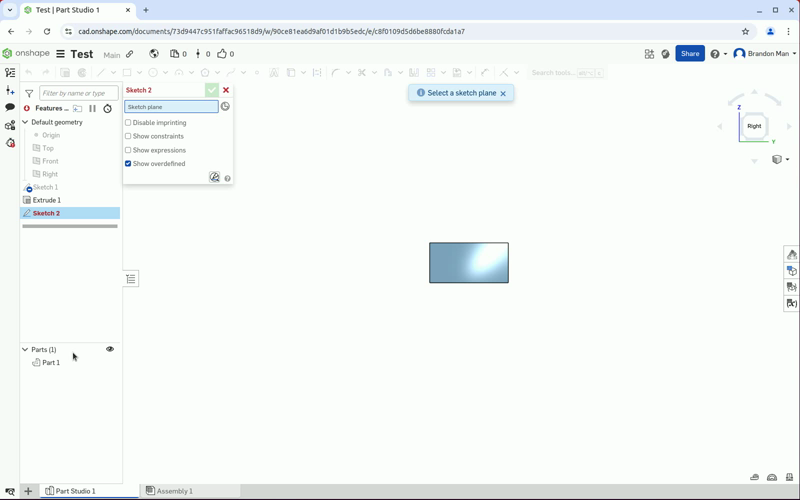
mouse_move(73, 176)
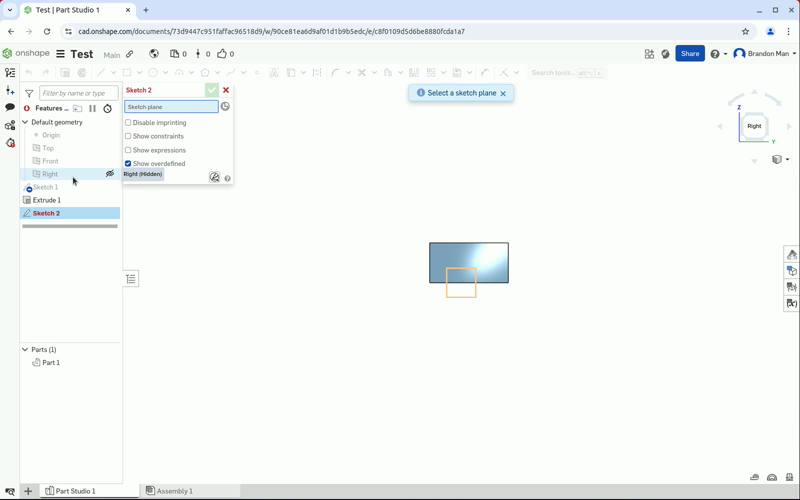
click(73, 176)
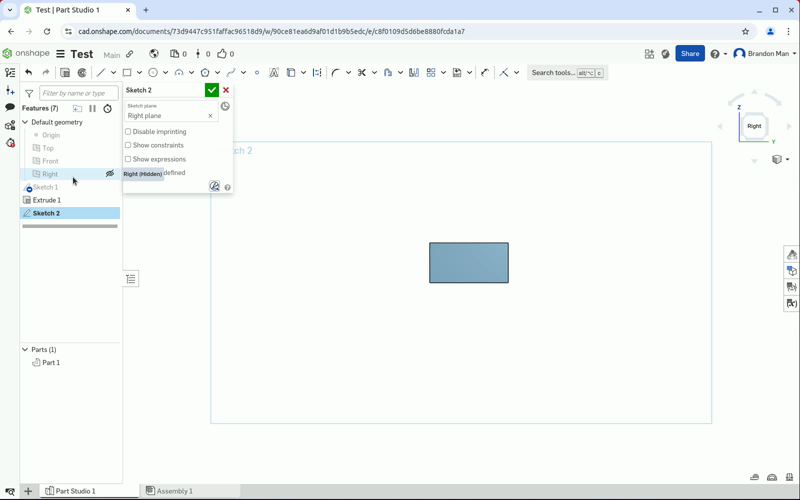
mouse_move(73, 352)
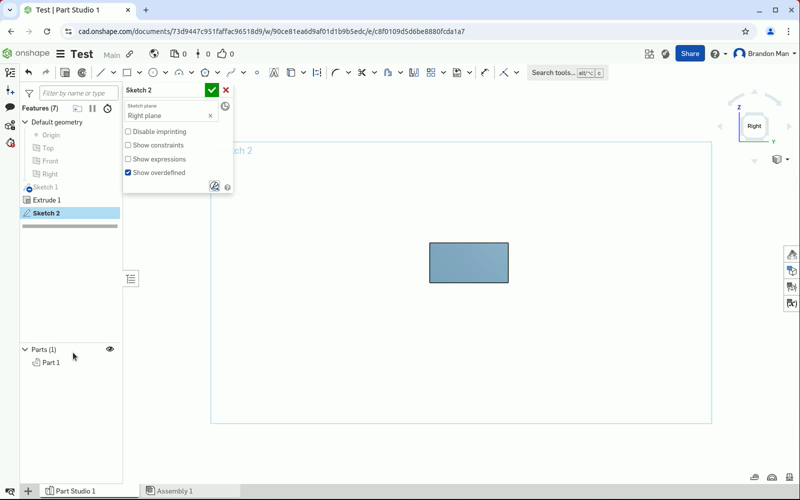
key(y)
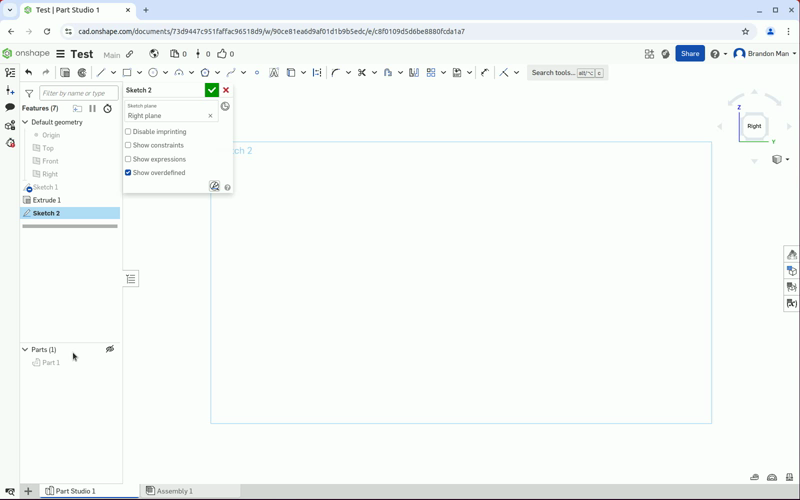
key(l)
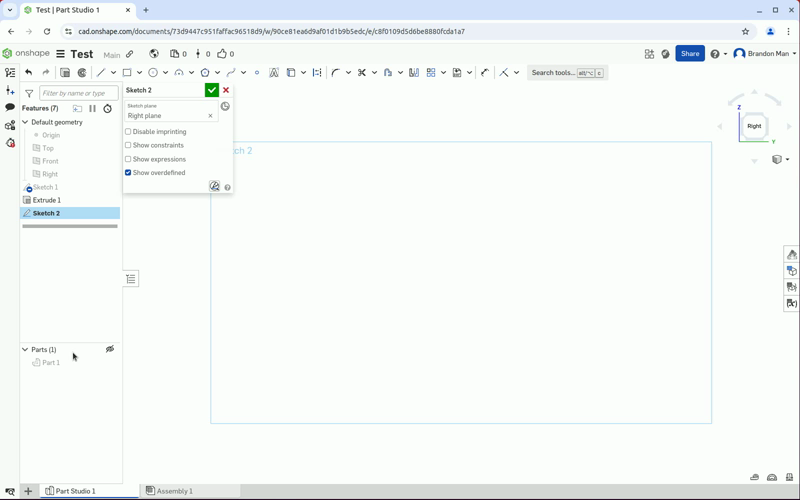
key_down(shift)
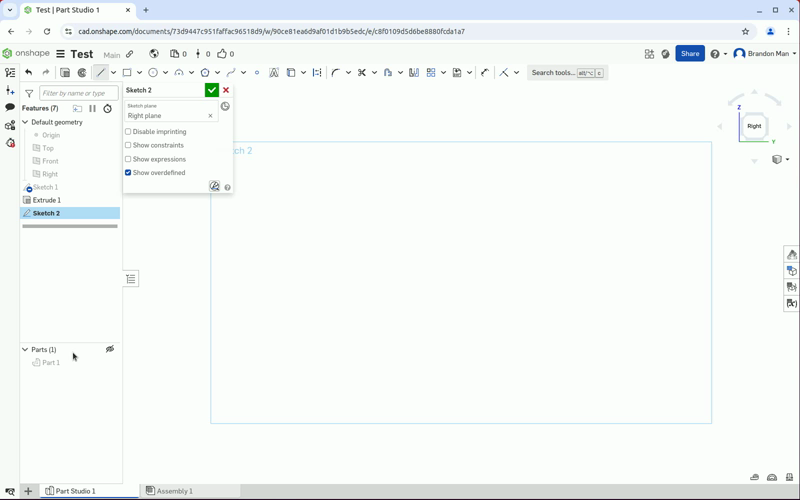
mouse_move(348, 320)
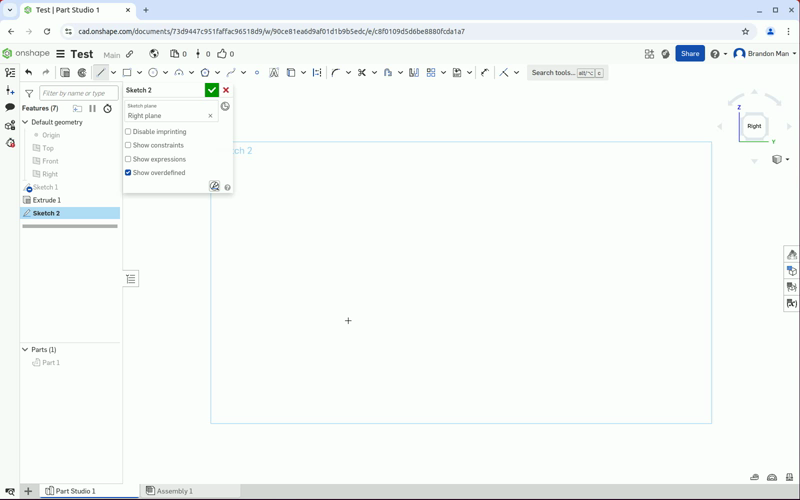
click(348, 320)
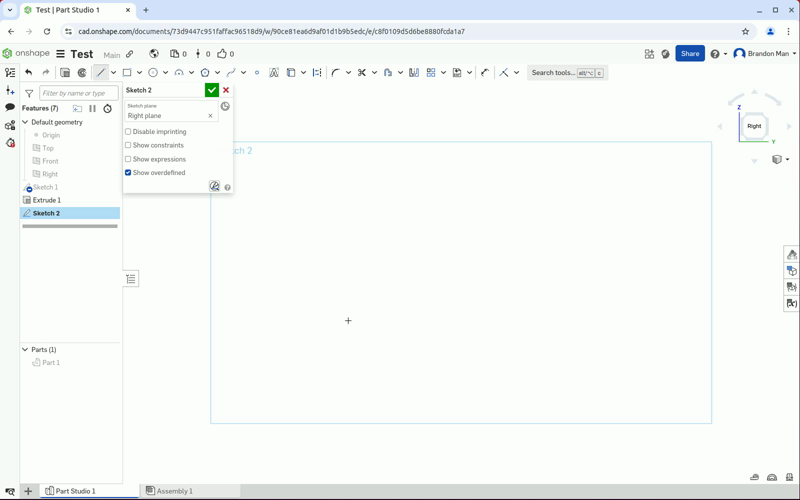
key_up(shift)
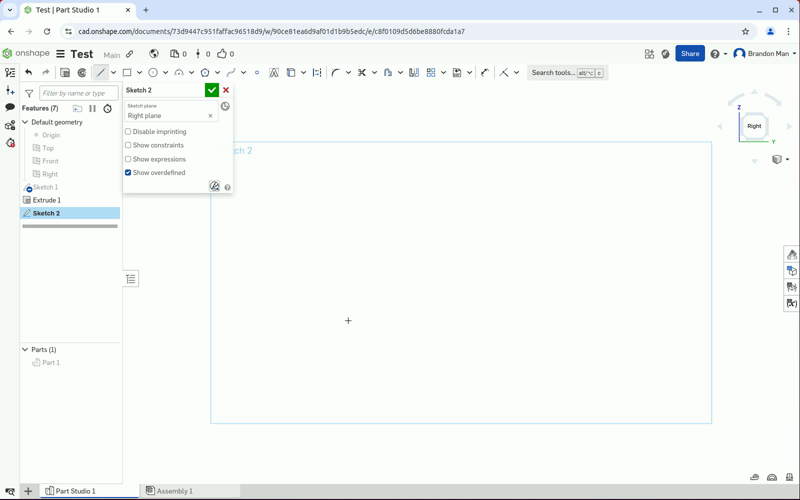
key_down(shift)
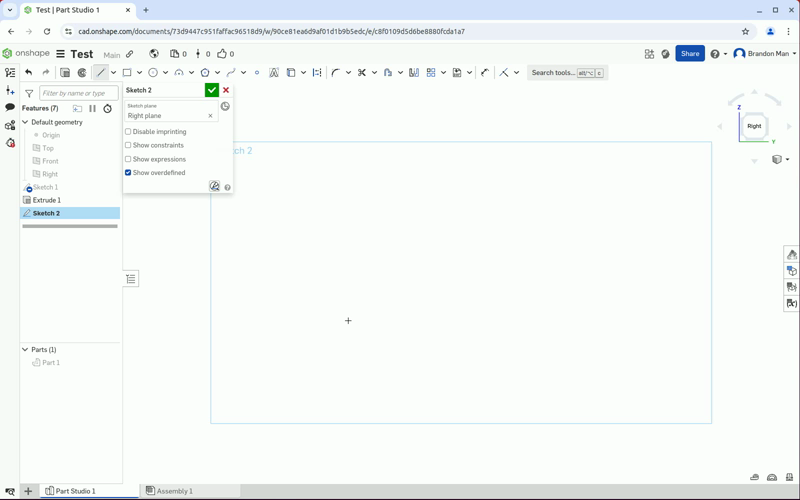
mouse_move(378, 320)
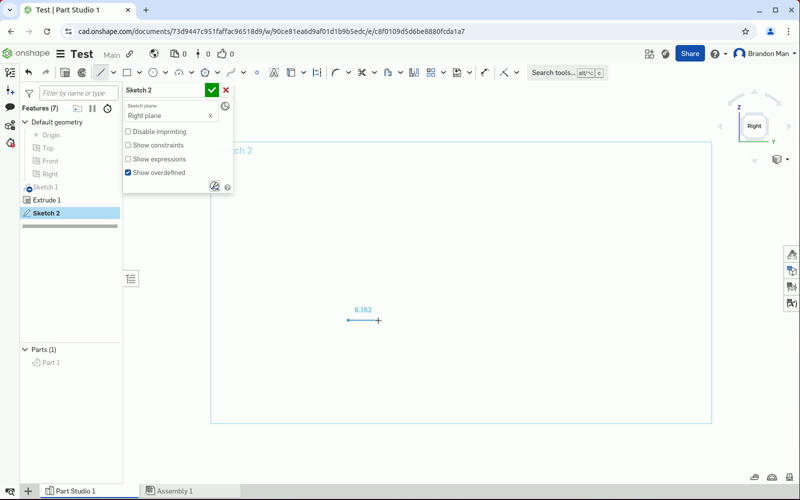
mouse_move(368, 320)
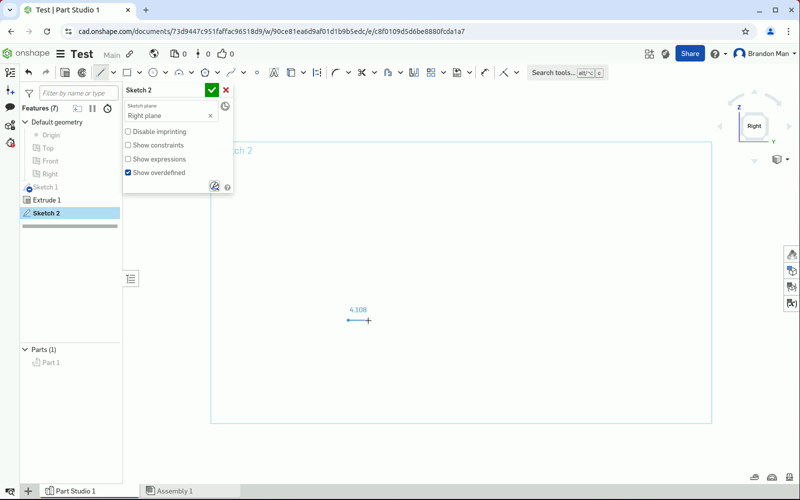
click(368, 320)
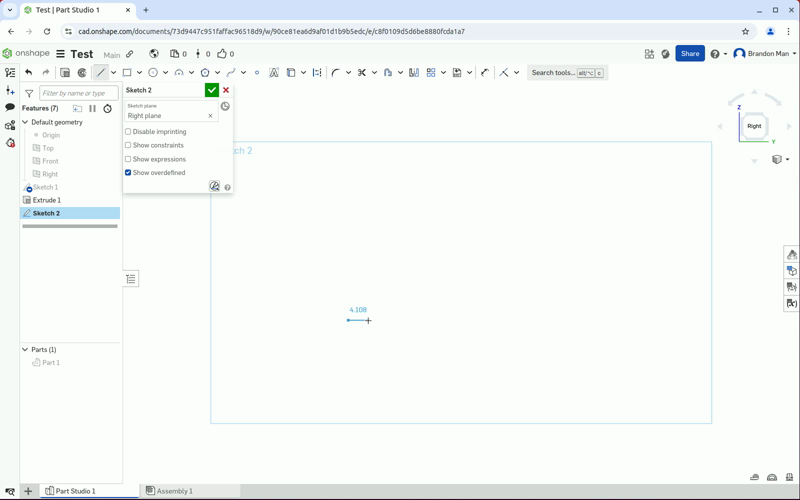
key_up(shift)
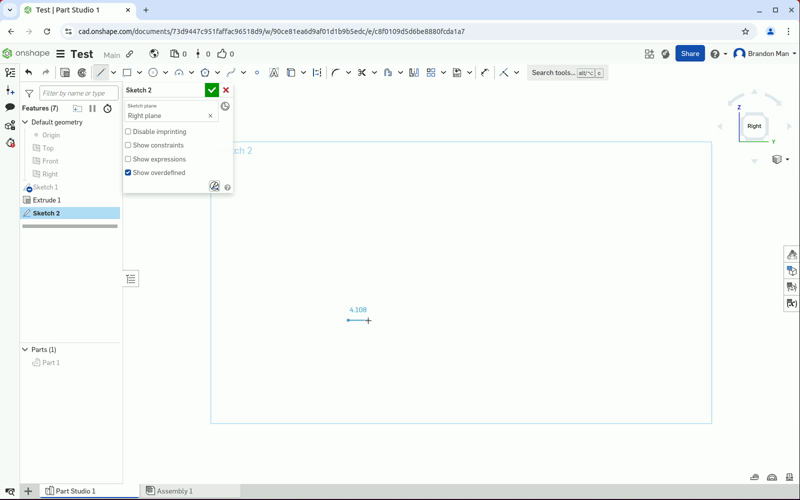
key_down(shift)
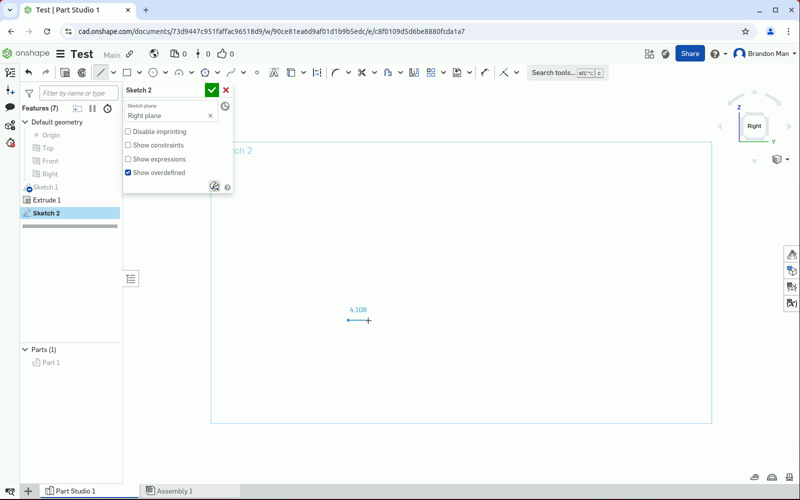
mouse_move(398, 320)
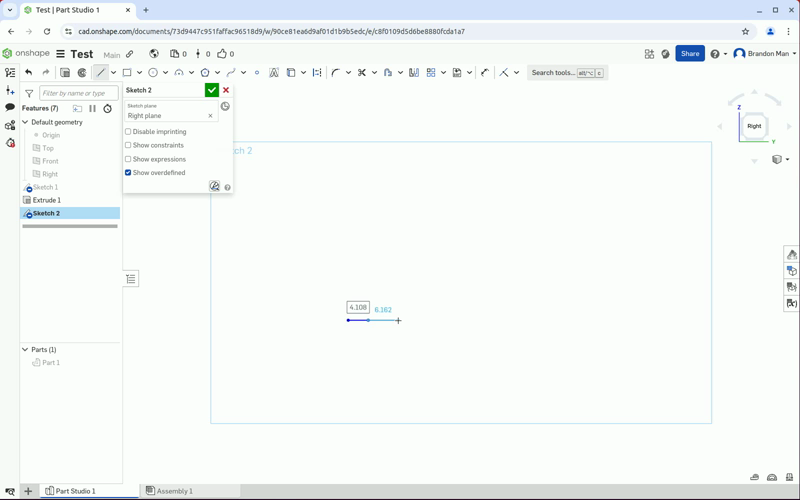
mouse_move(368, 270)
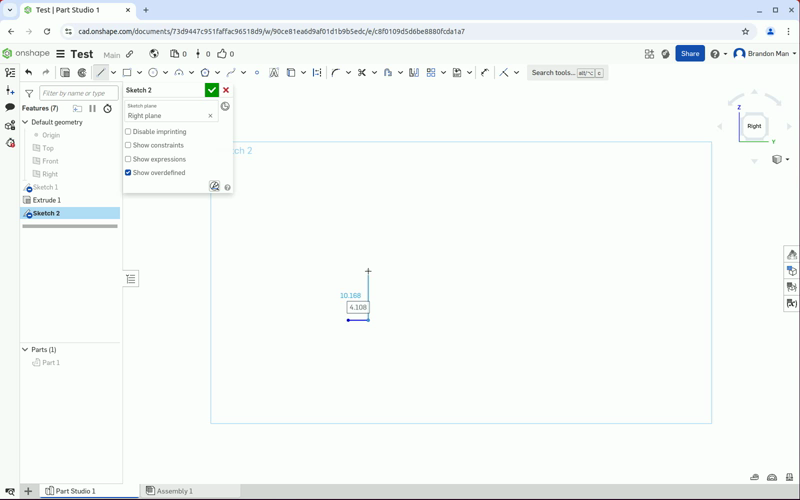
click(368, 270)
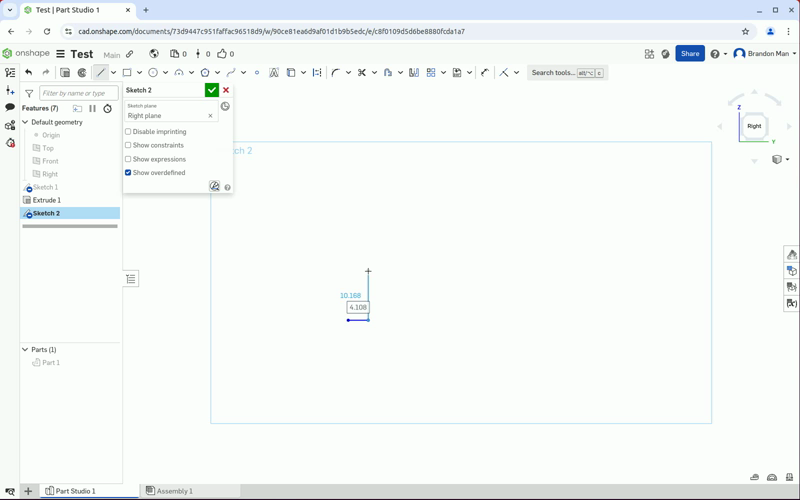
key_up(shift)
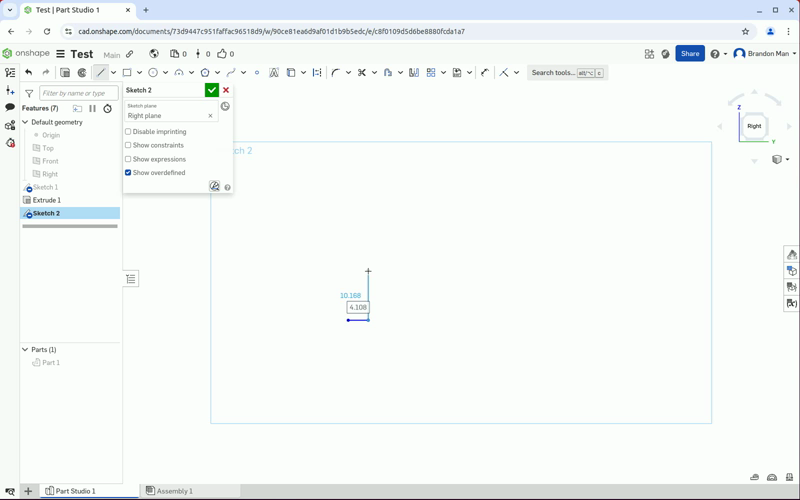
key_down(shift)
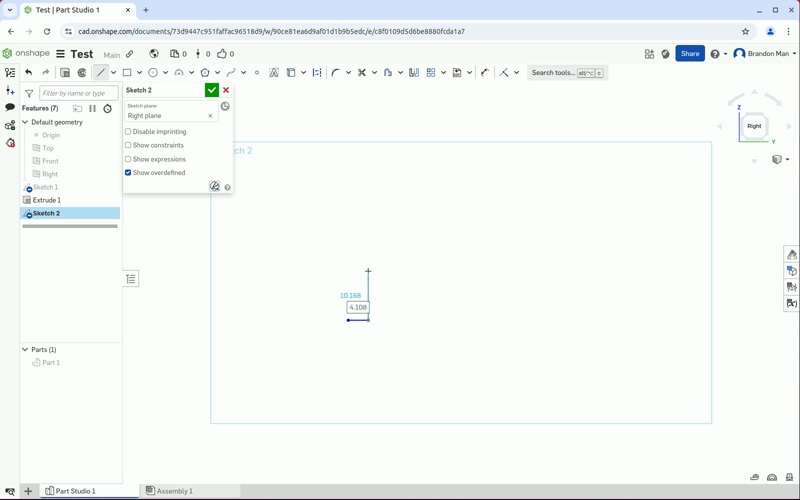
mouse_move(398, 270)
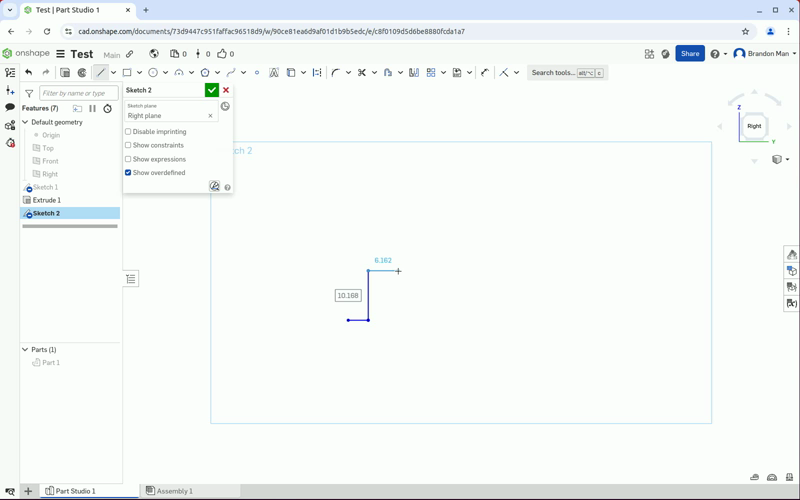
mouse_move(348, 270)
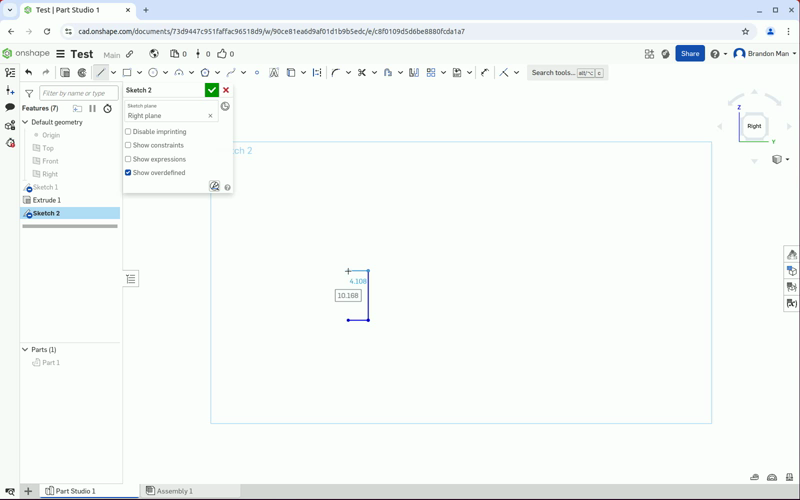
click(348, 270)
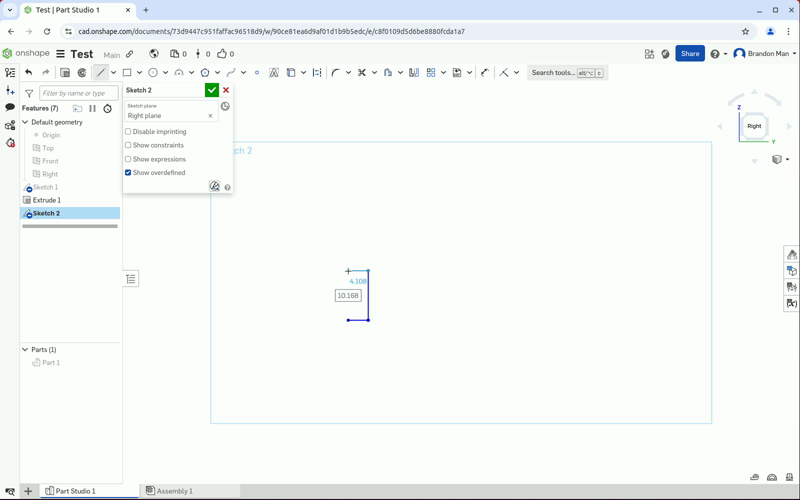
key_up(shift)
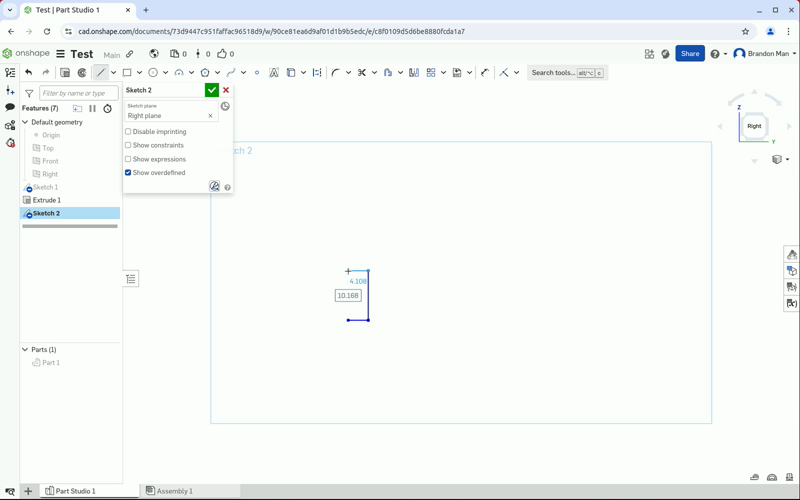
mouse_move(378, 270)
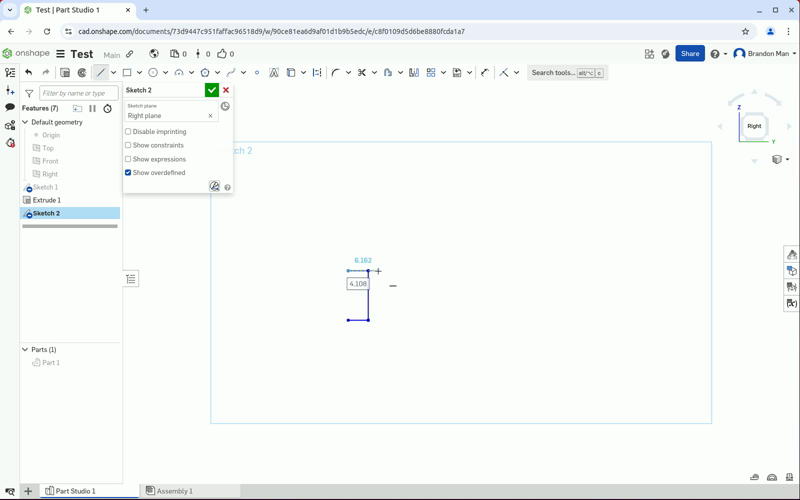
key_down(shift)
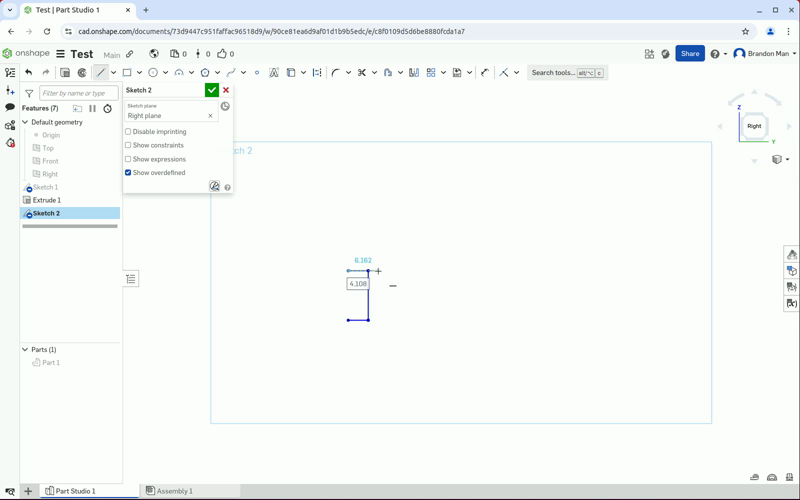
mouse_move(348, 320)
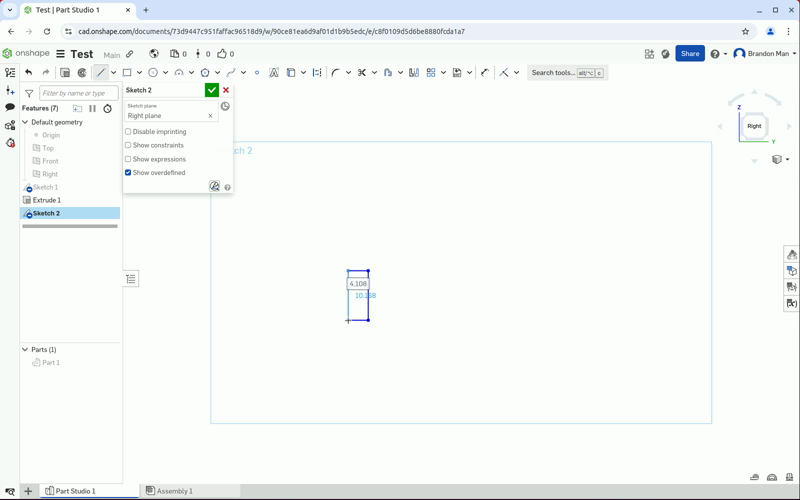
key_up(shift)
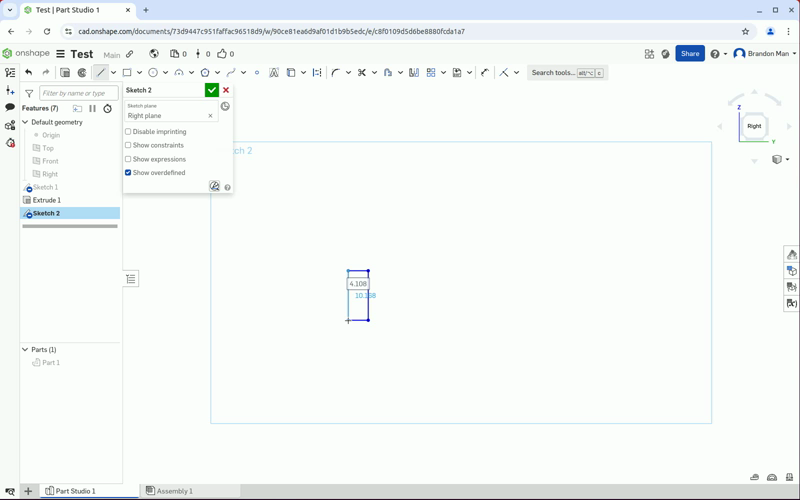
click(348, 320)
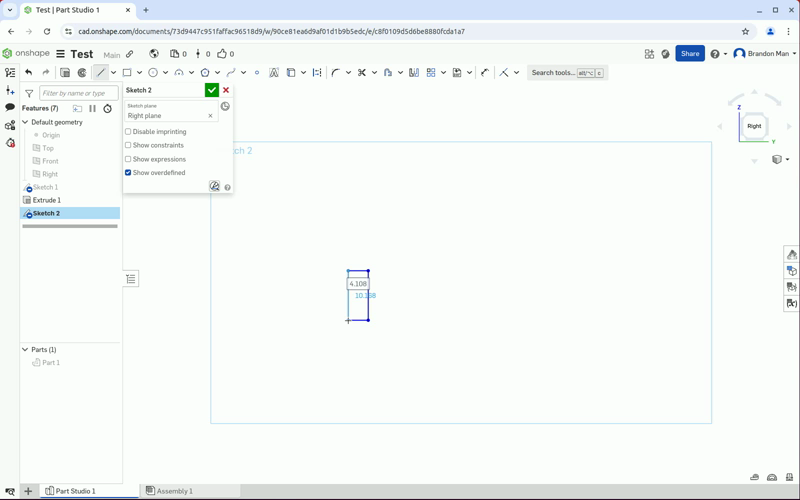
key(esc)
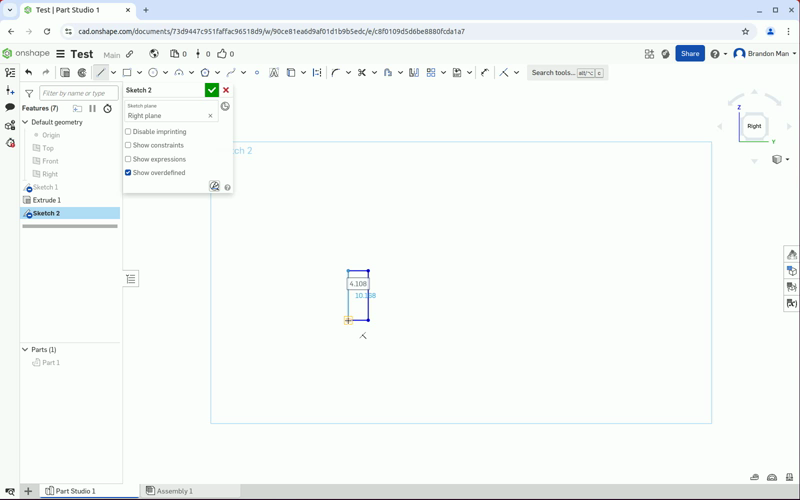
mouse_move(349, 308)
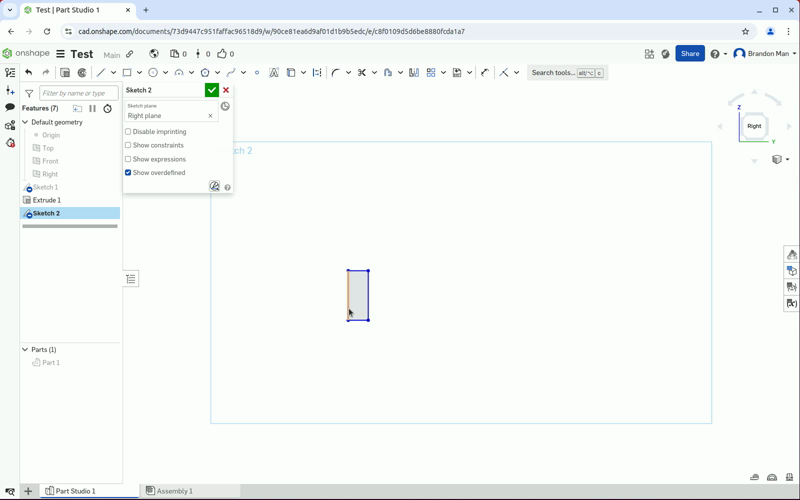
scroll(6)
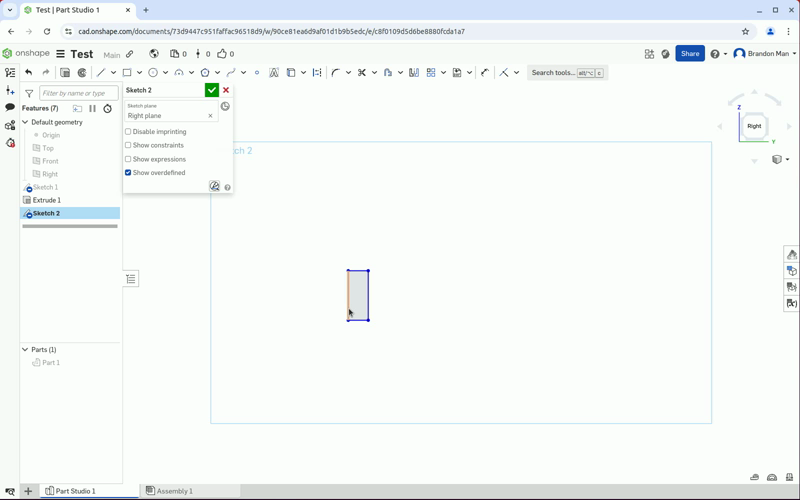
scroll(6)
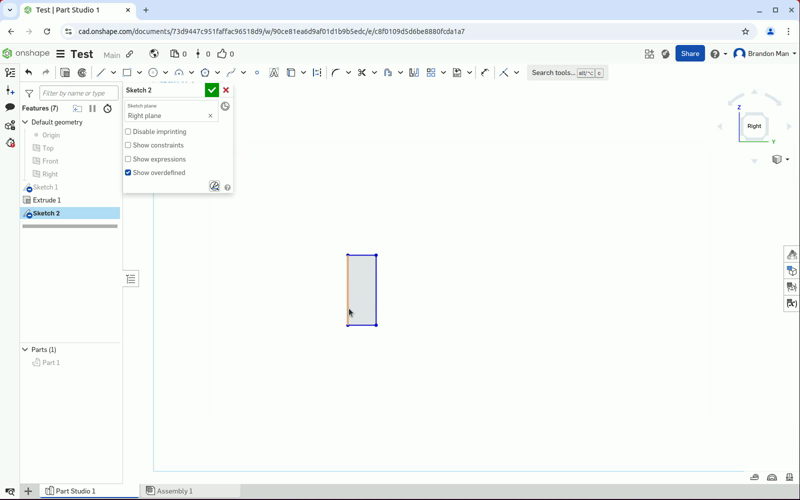
scroll(6)
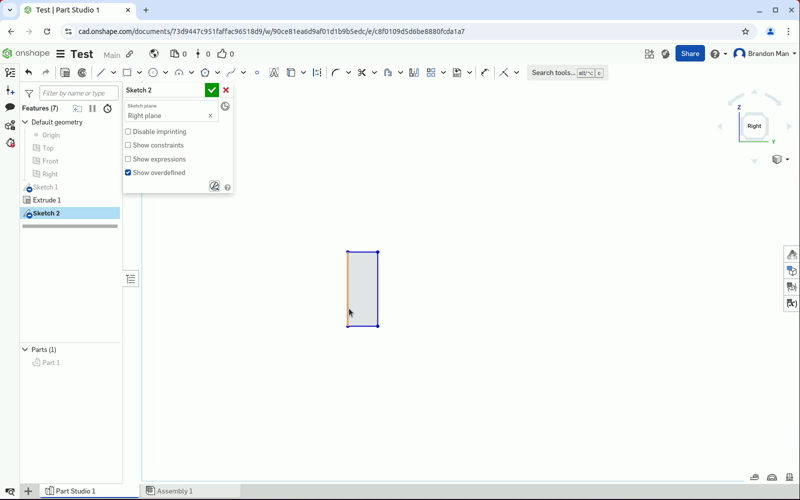
scroll(6)
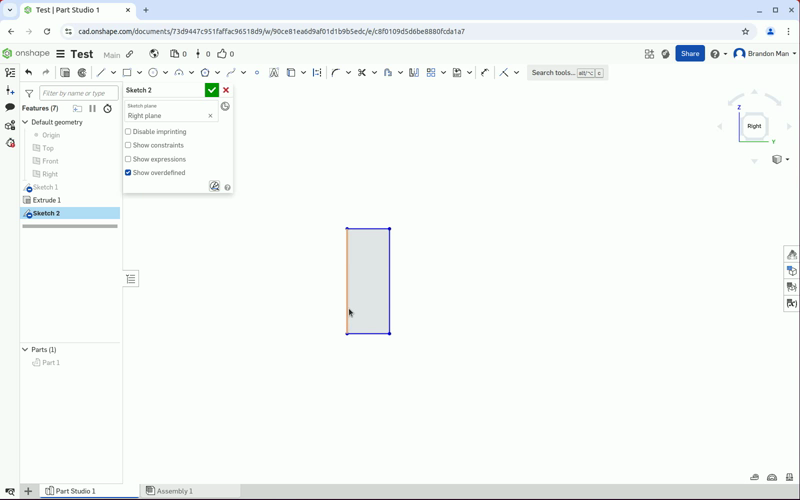
scroll(6)
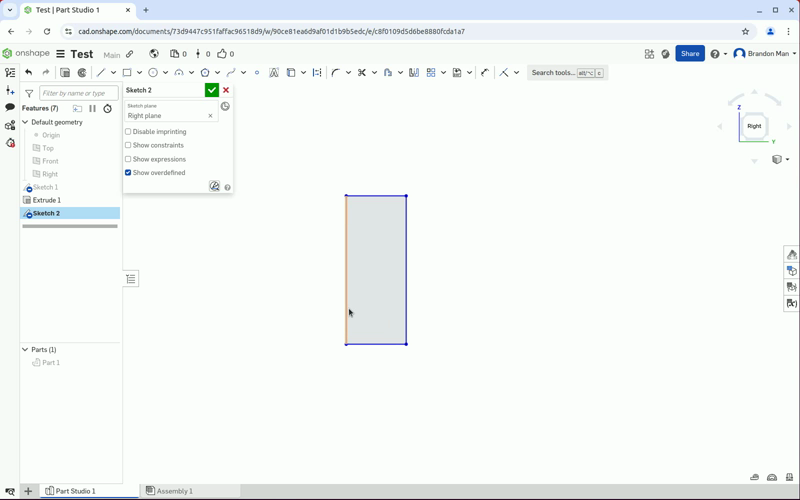
scroll(6)
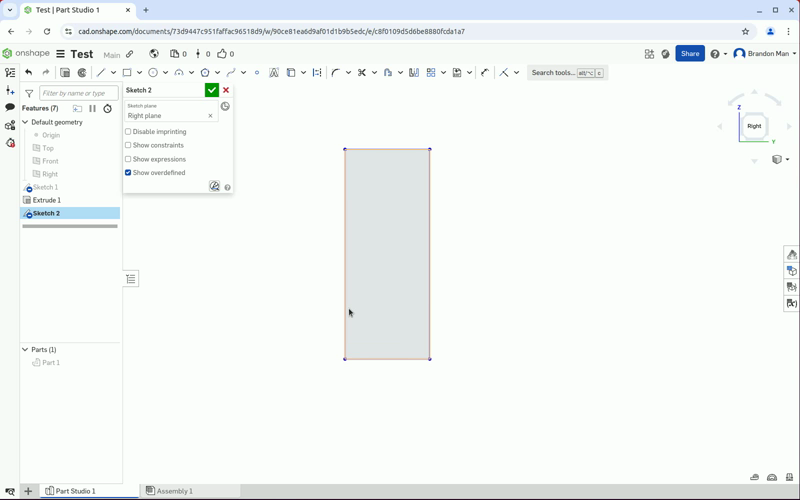
scroll(6)
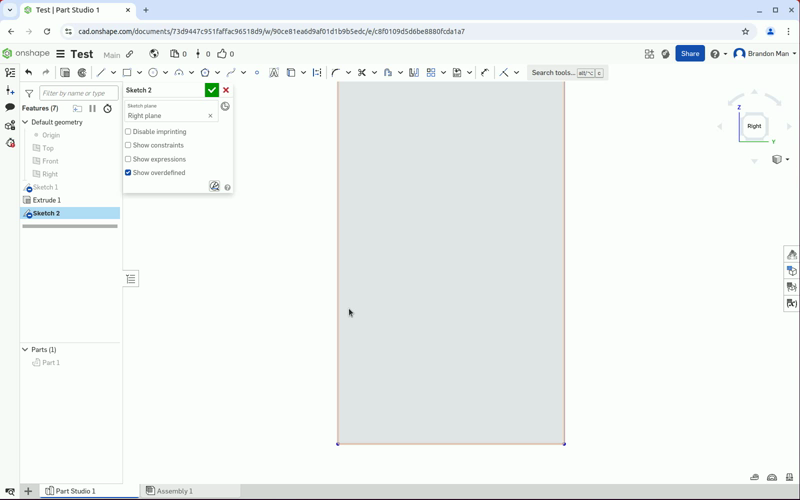
click(349, 308)
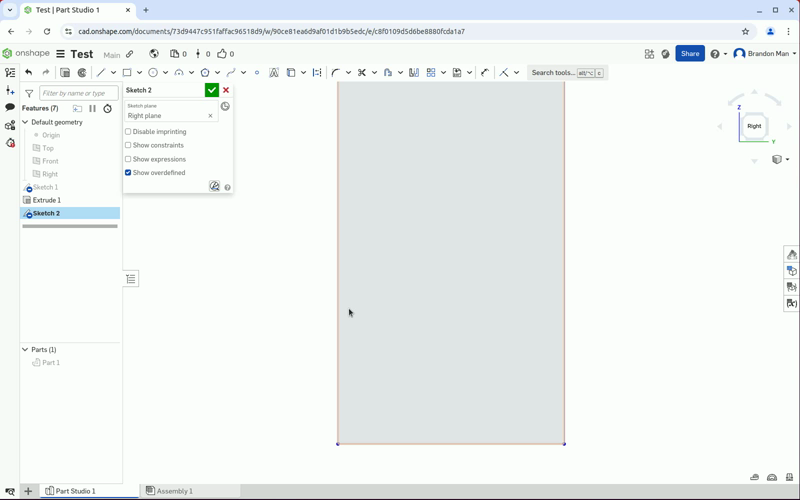
scroll(-6)
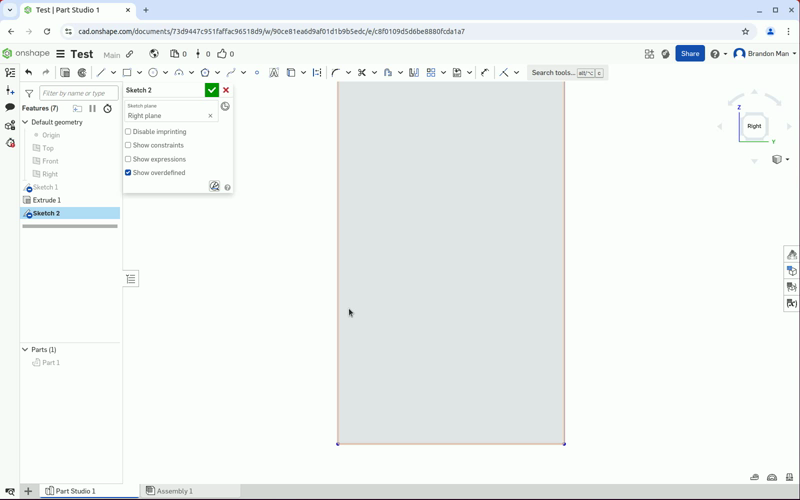
scroll(-6)
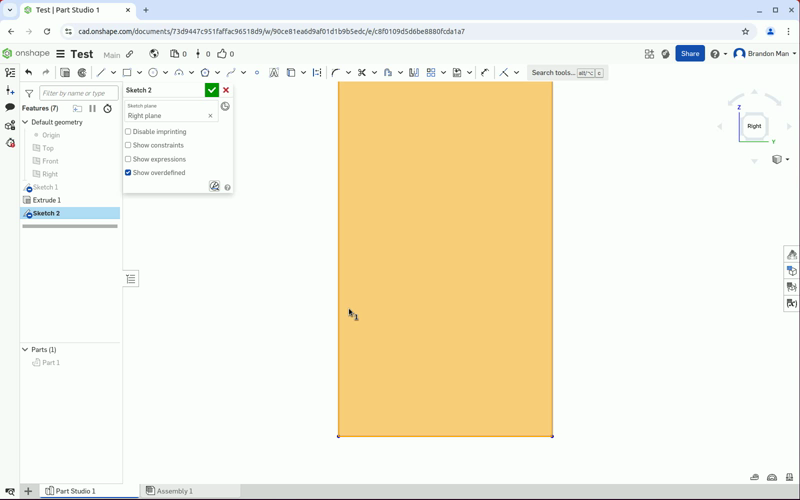
scroll(-6)
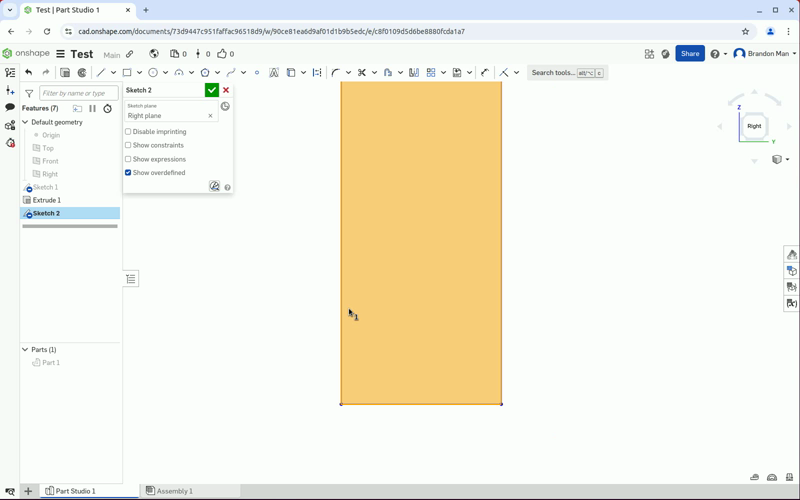
scroll(-6)
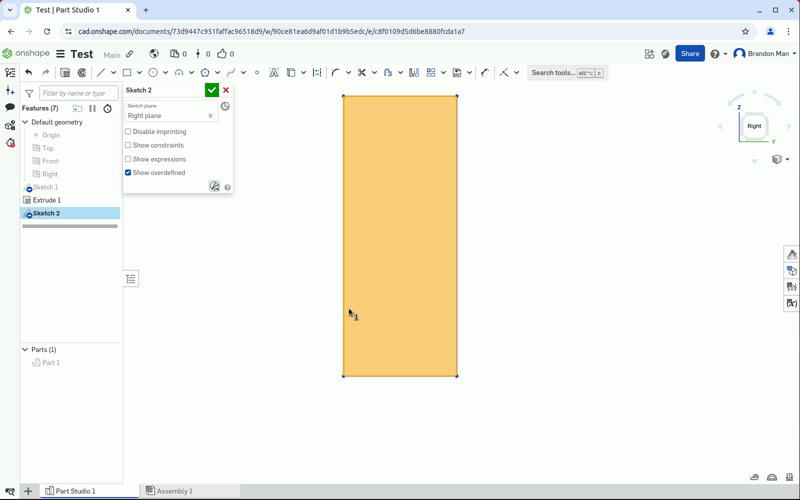
scroll(-6)
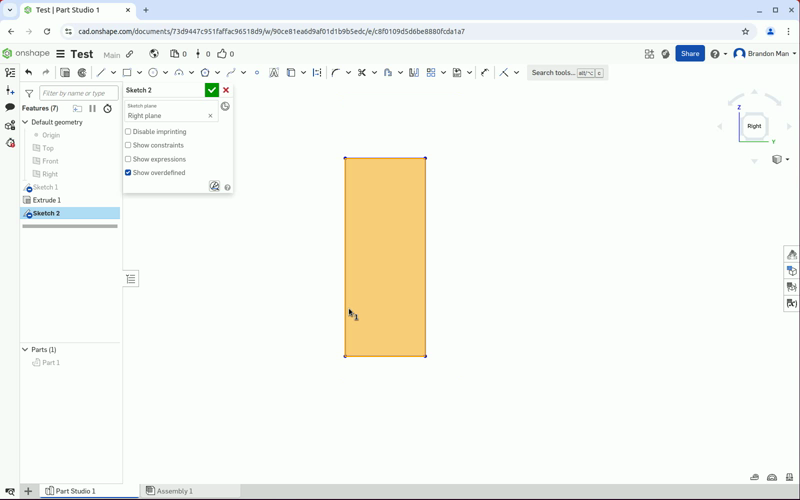
scroll(-6)
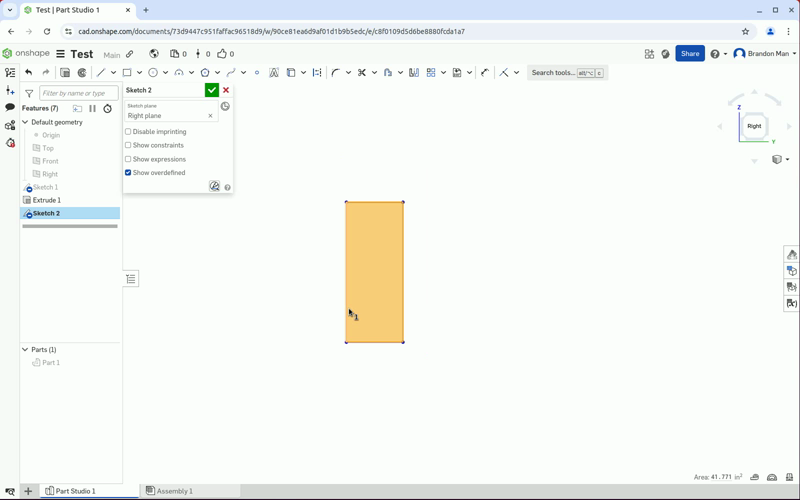
scroll(-6)
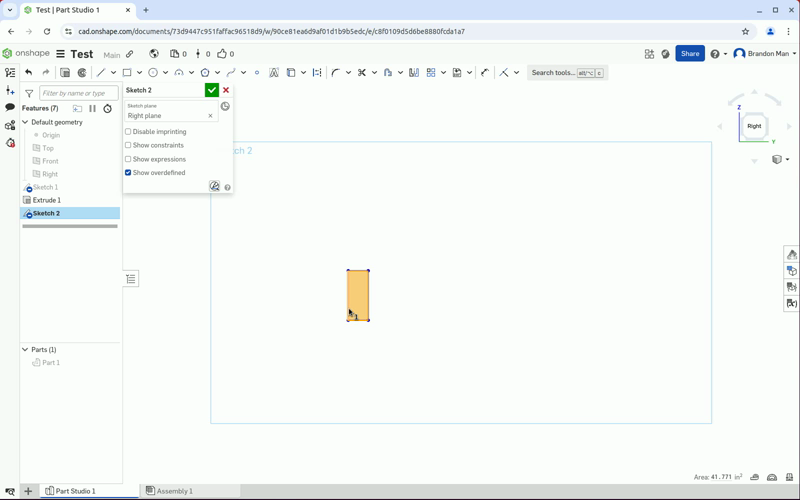
mouse_move(73, 352)
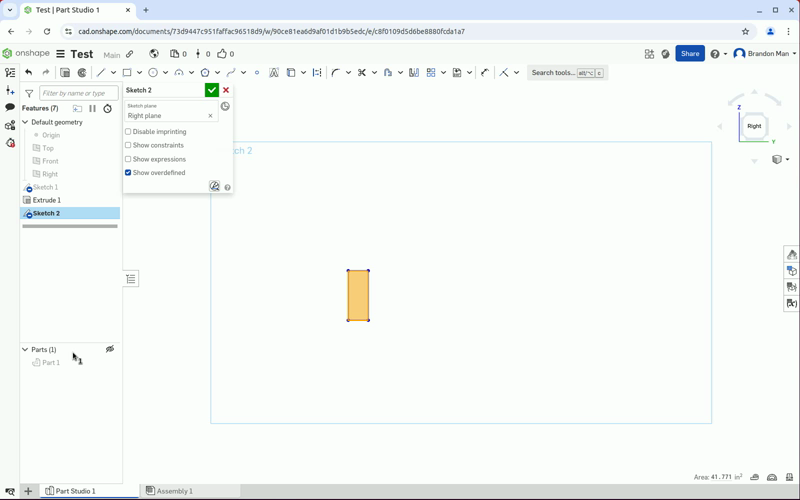
key(shift+y)
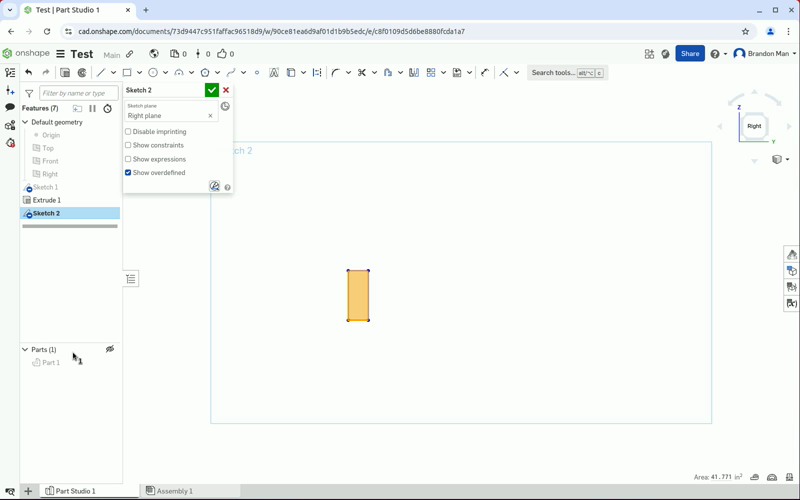
key(shift+e)
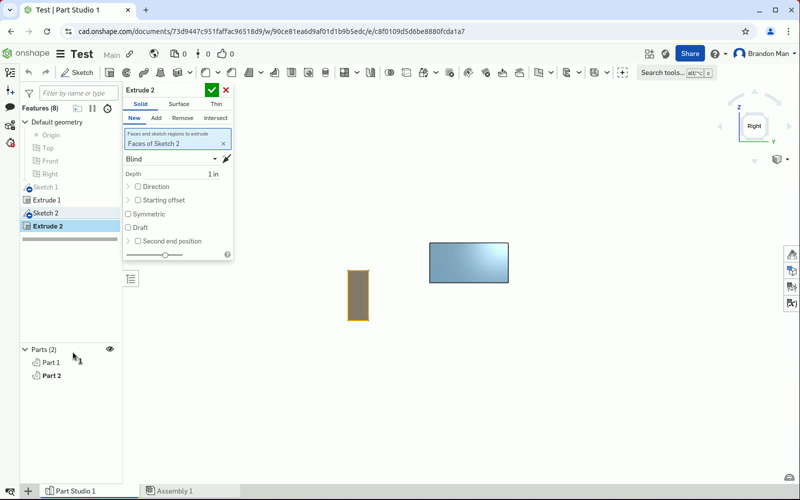
mouse_move(143, 106)
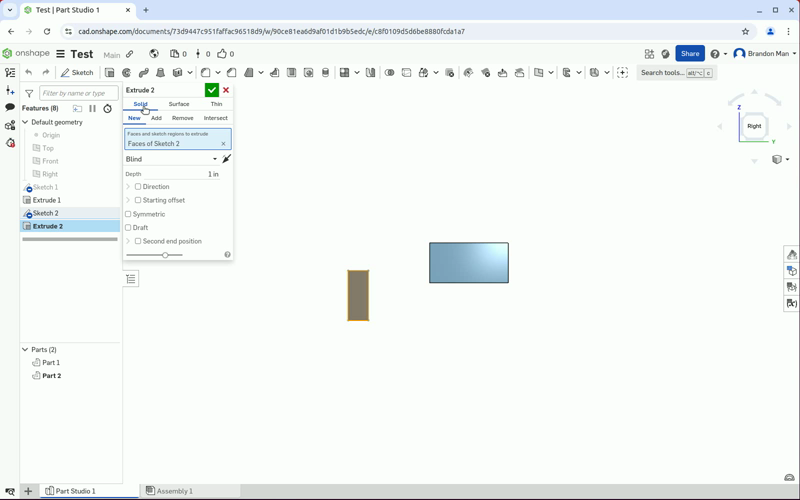
click(143, 106)
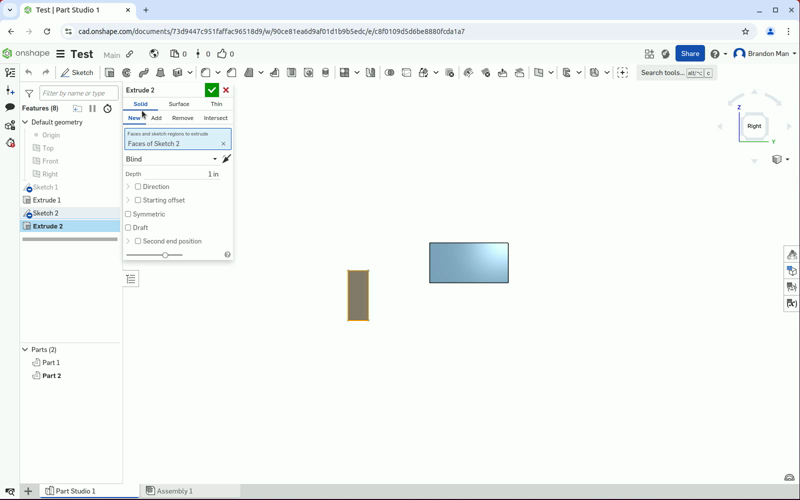
mouse_move(137, 120)
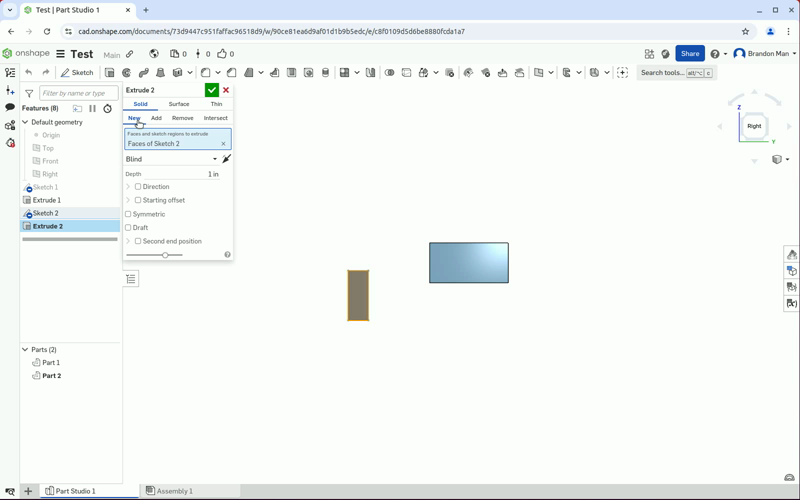
click(137, 120)
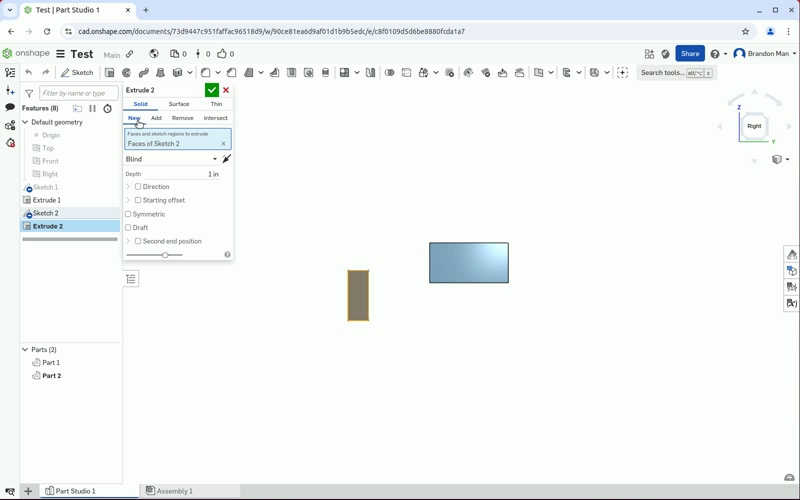
key(tab, 4)
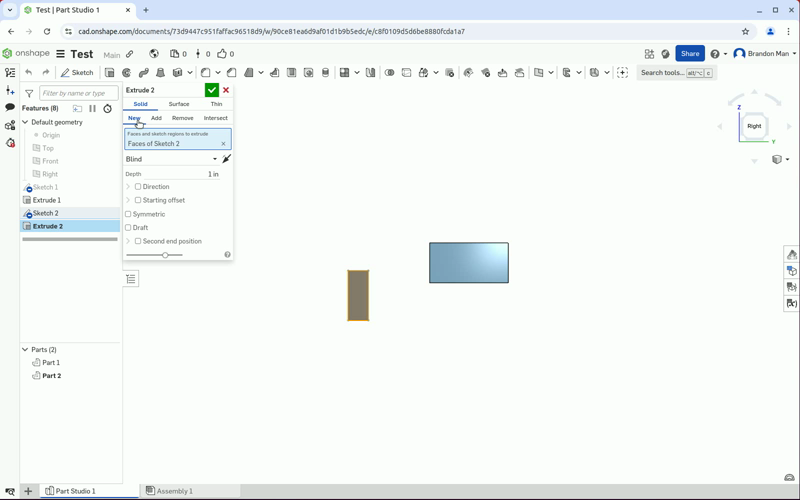
text(7.221)
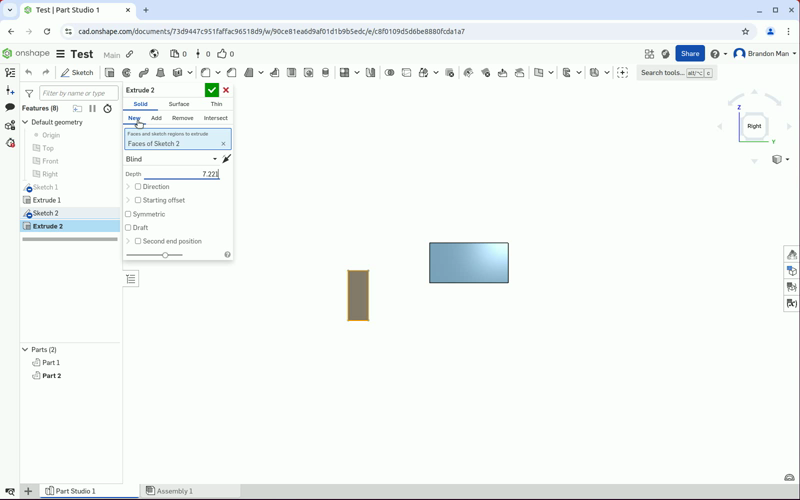
key(enter)
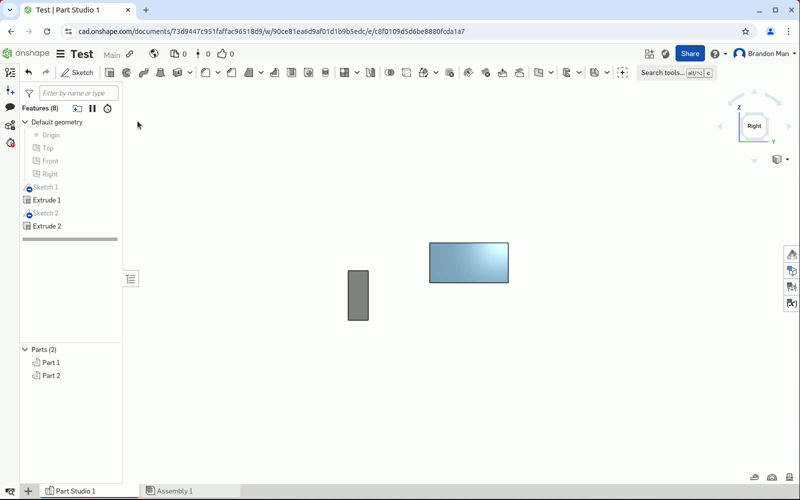
key(shift+h)
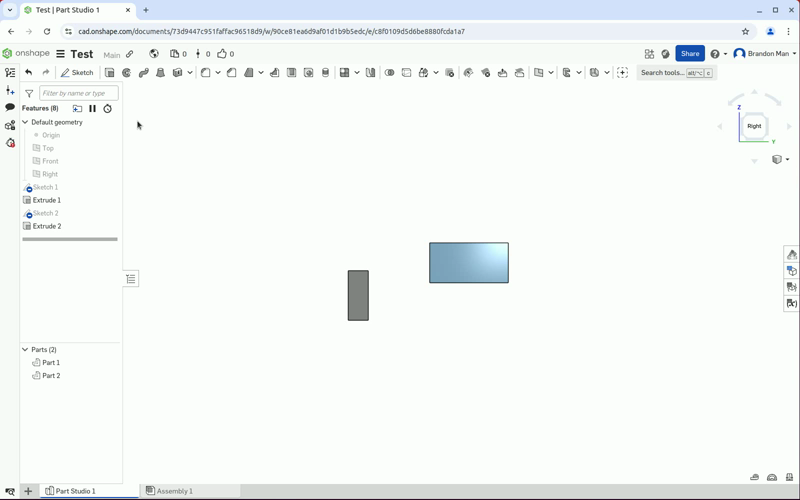
key(shift+h)
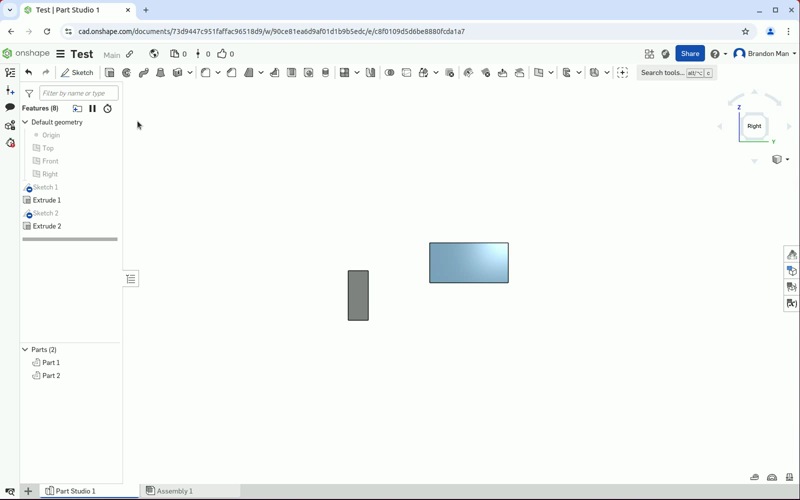
key(shift+7)
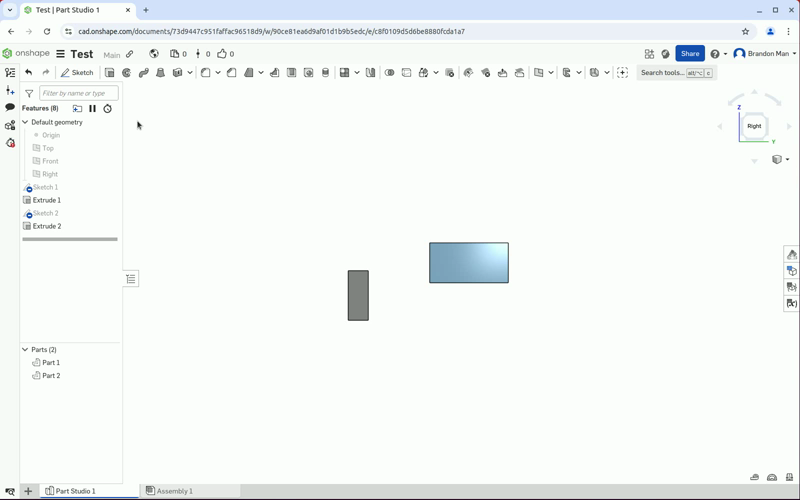
key(right, 2)
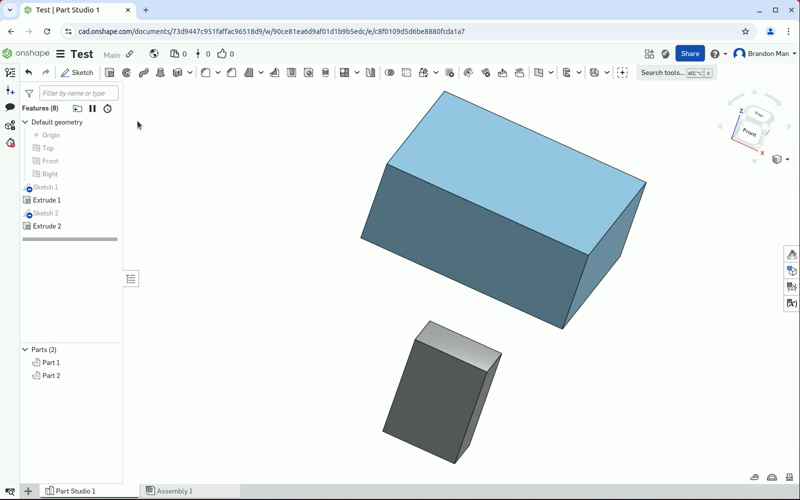
key(down, 2)
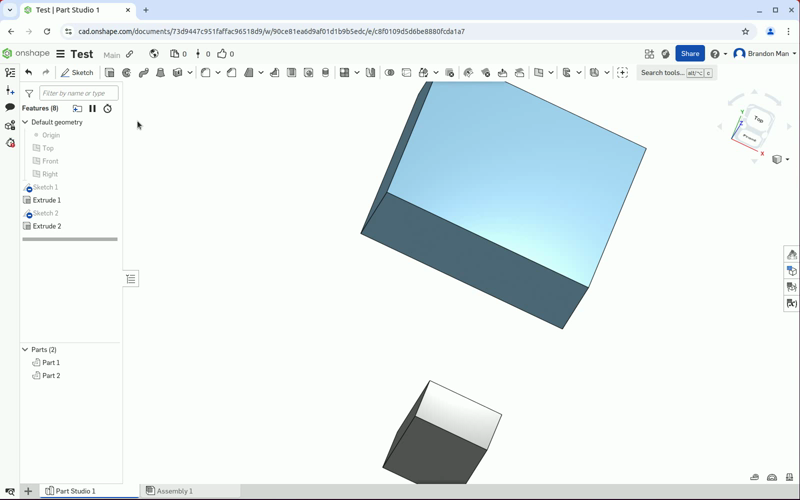
key(up, 2)
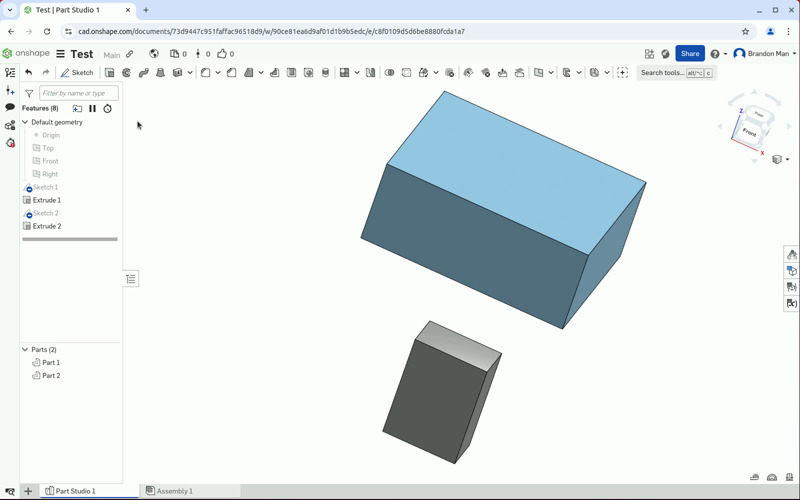
key(left, 2)
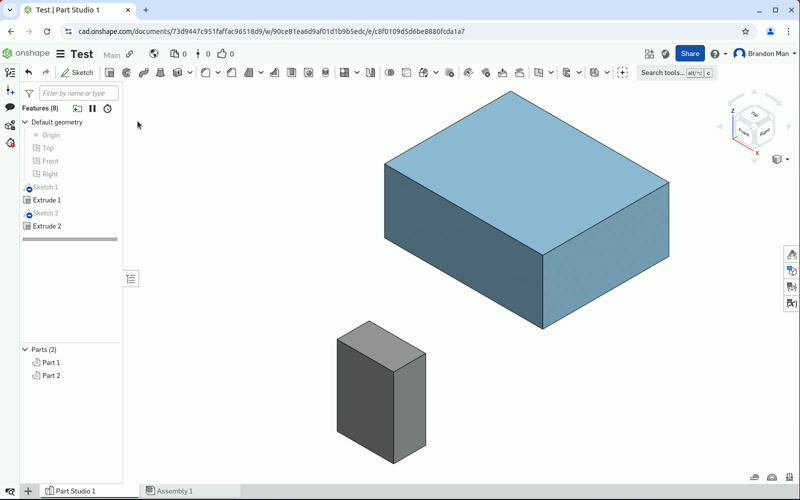
mouse_move(73, 189)
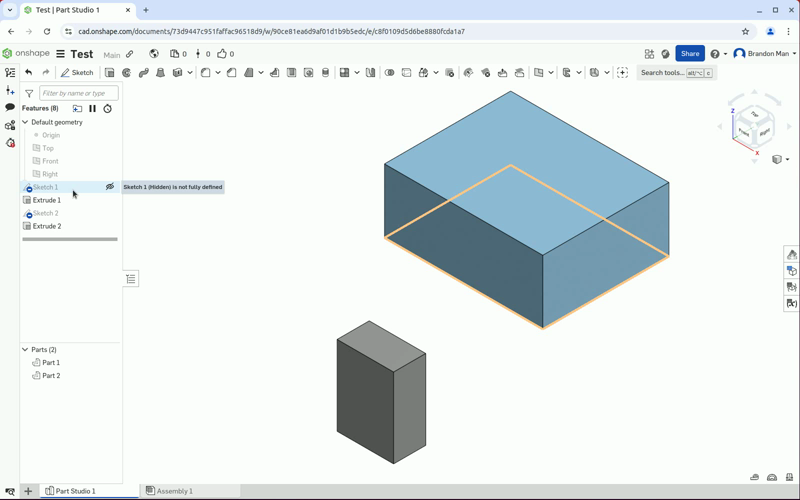
click(73, 189)